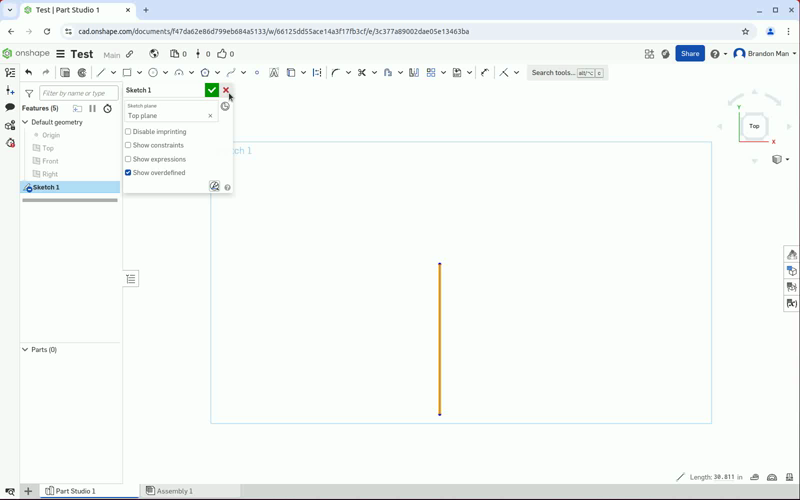
key(shift+h)
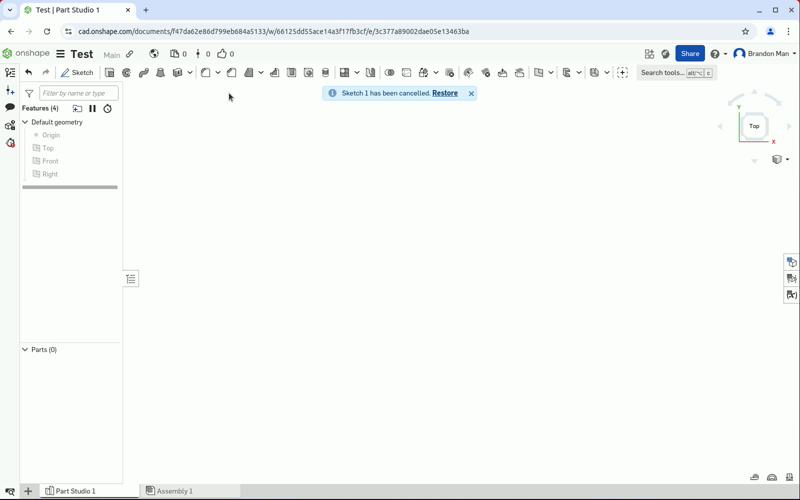
mouse_move(73, 352)
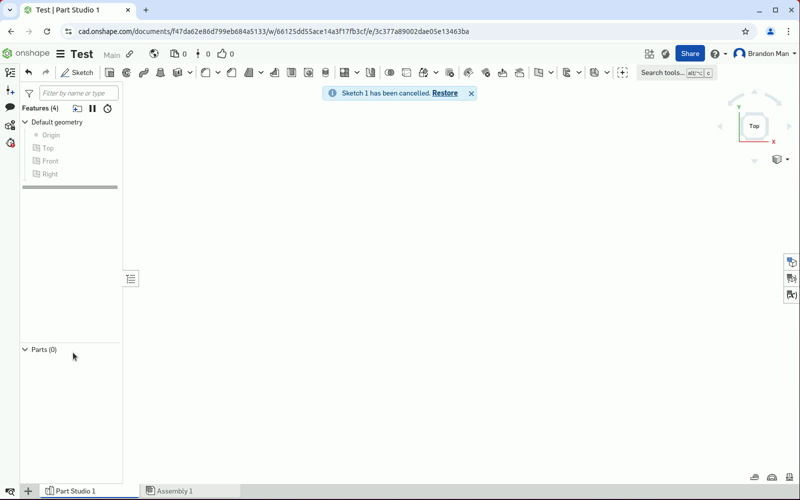
key(y)
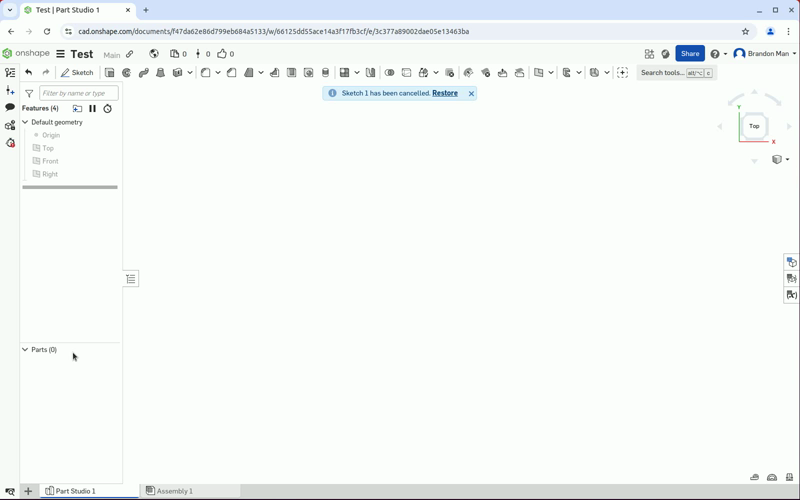
key(shift+p)
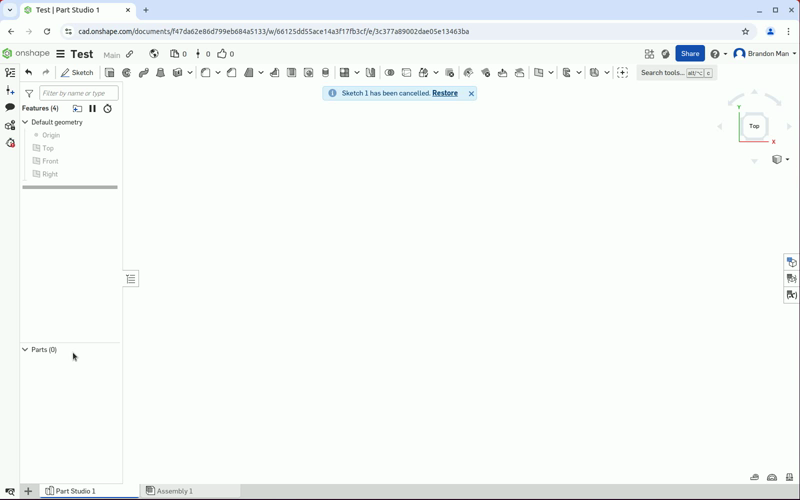
key(space)
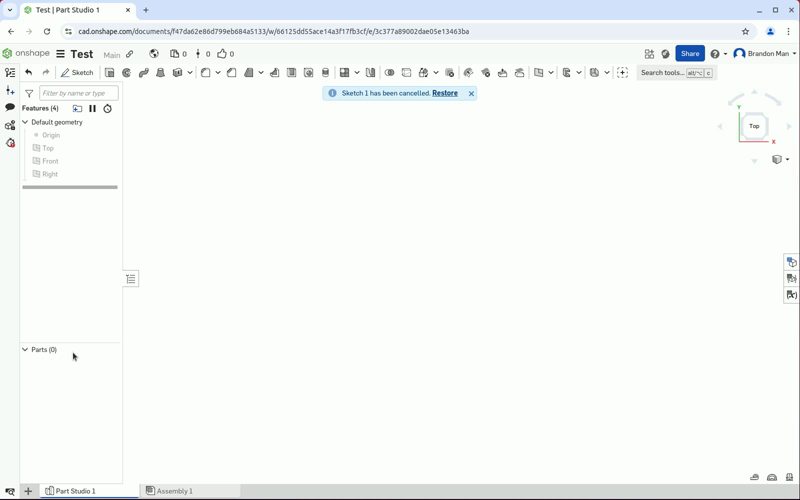
key_down(shift)
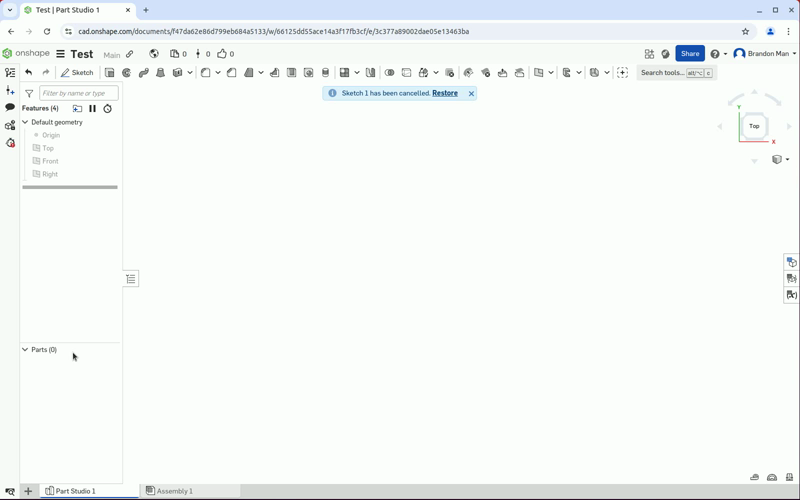
key(up)
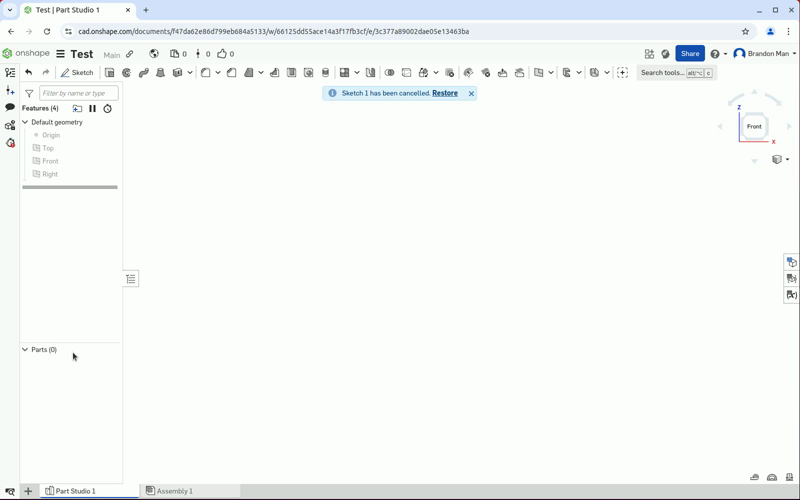
key_up(shift)
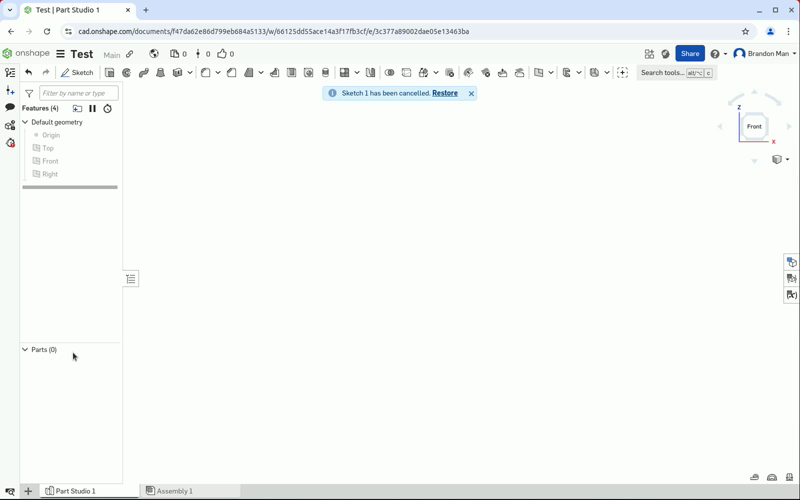
mouse_move(73, 352)
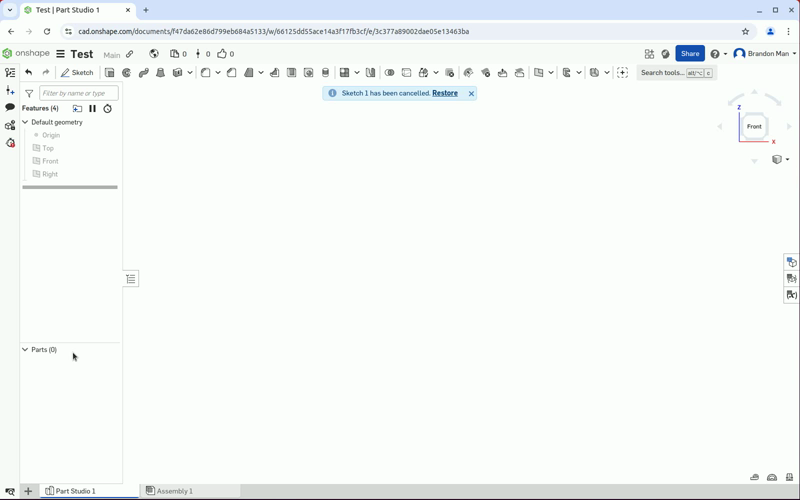
key(shift+y)
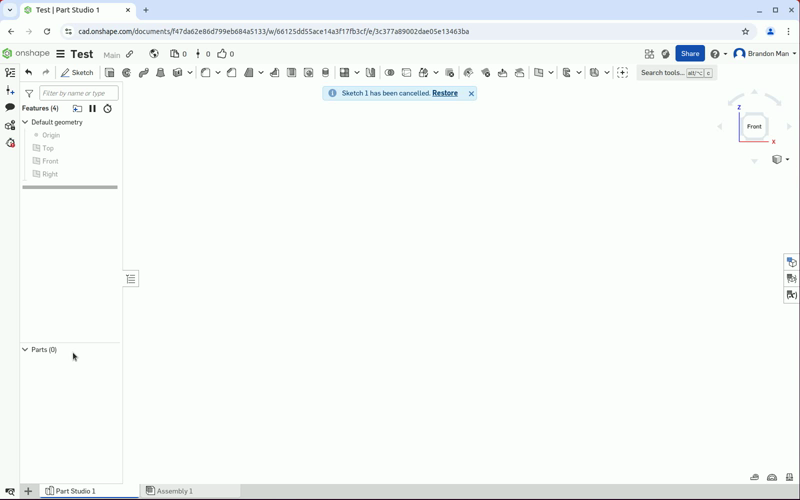
key(shift+s)
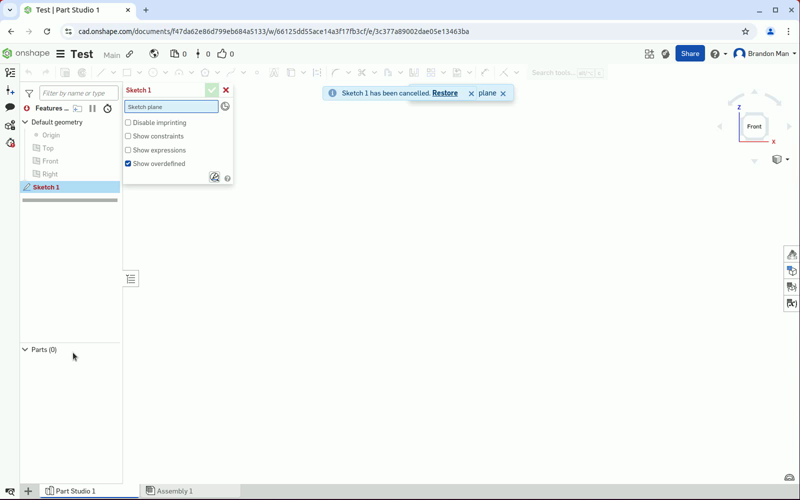
mouse_move(73, 163)
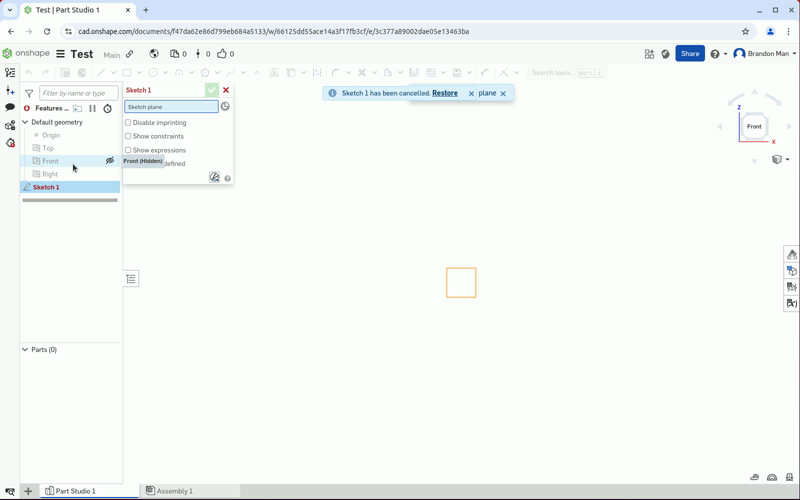
click(73, 163)
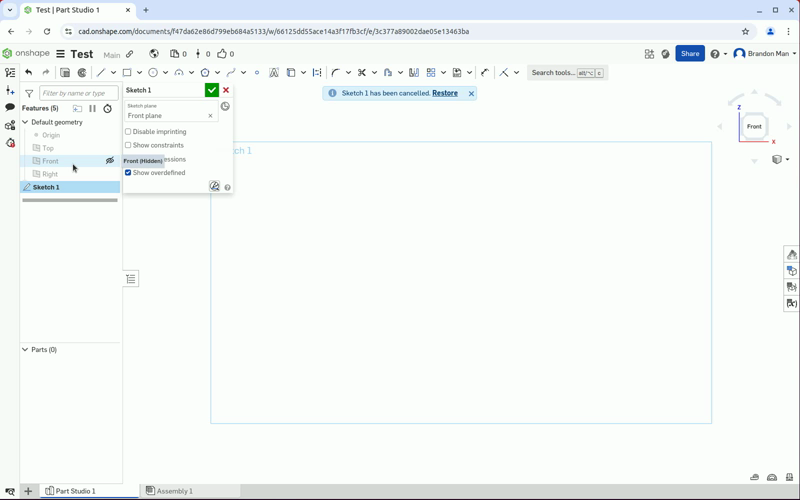
mouse_move(73, 352)
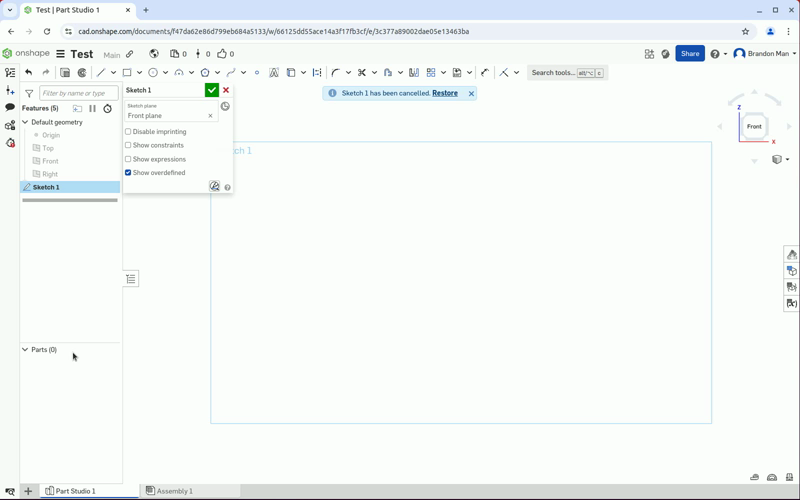
key(y)
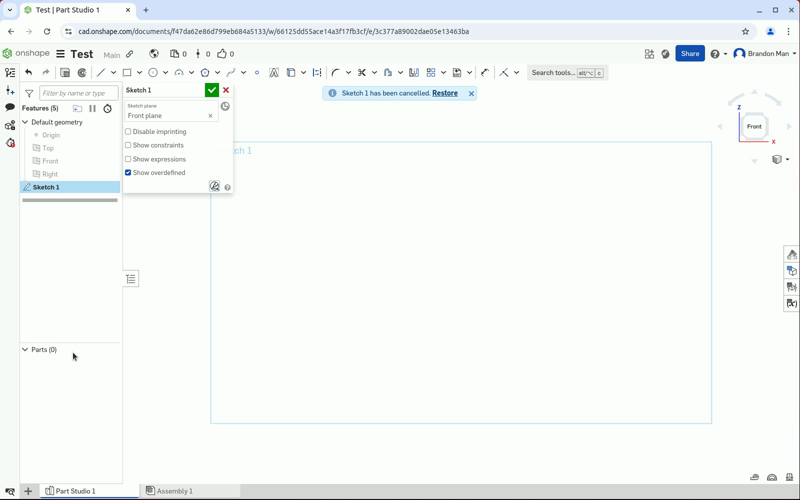
key(l)
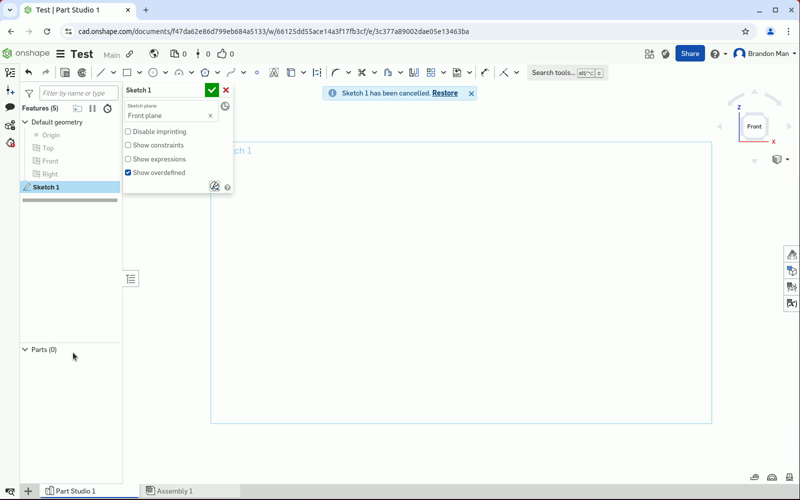
key_down(shift)
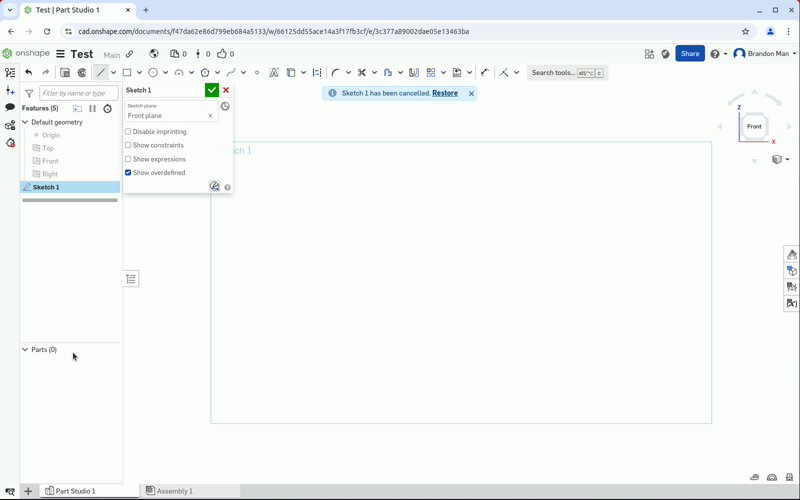
mouse_move(391, 373)
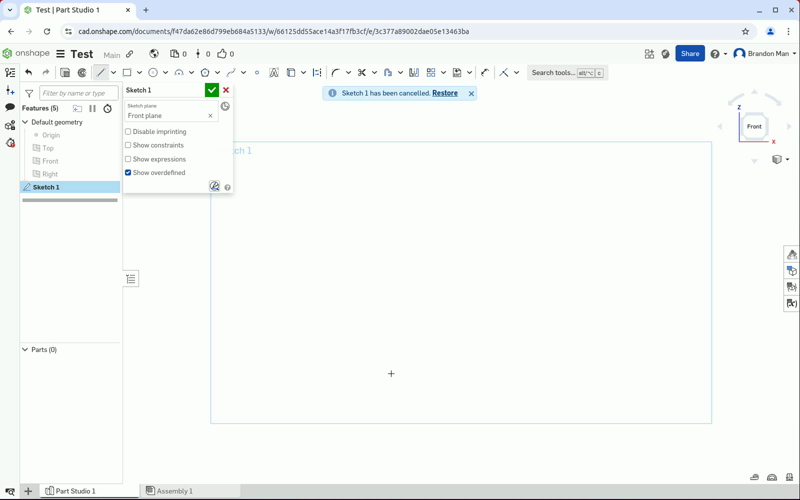
click(391, 373)
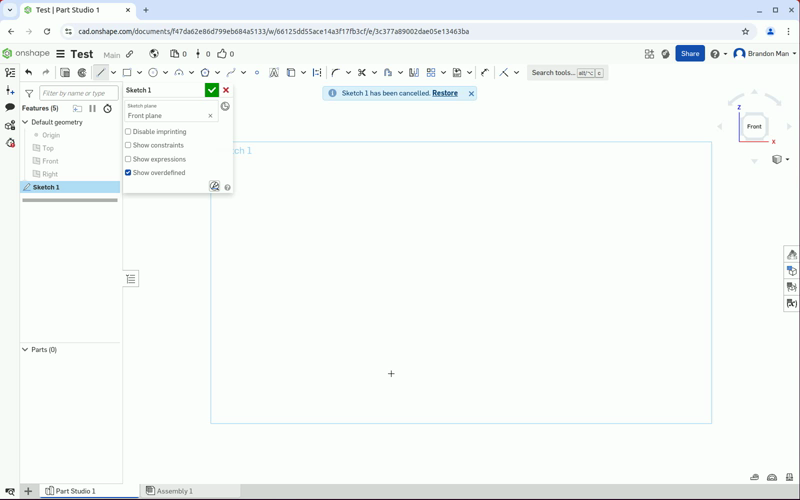
key_up(shift)
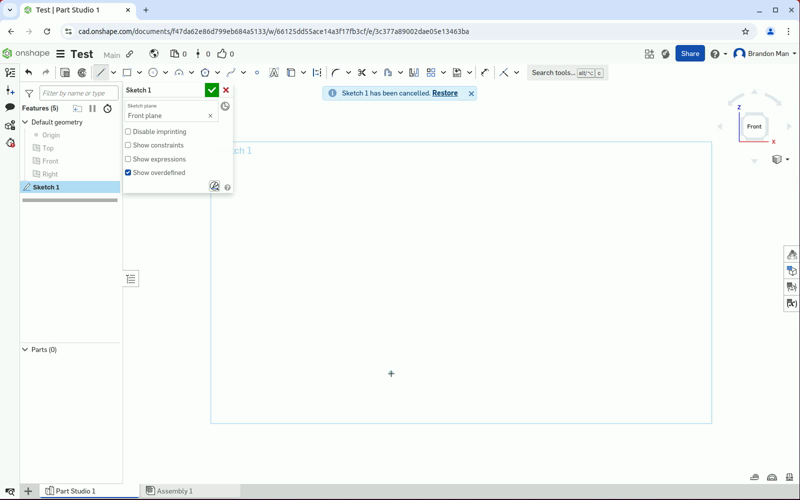
key_down(shift)
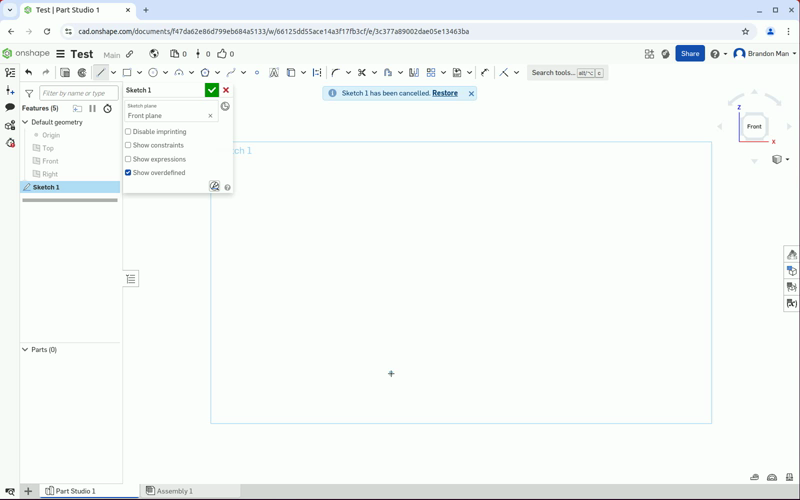
mouse_move(525, 373)
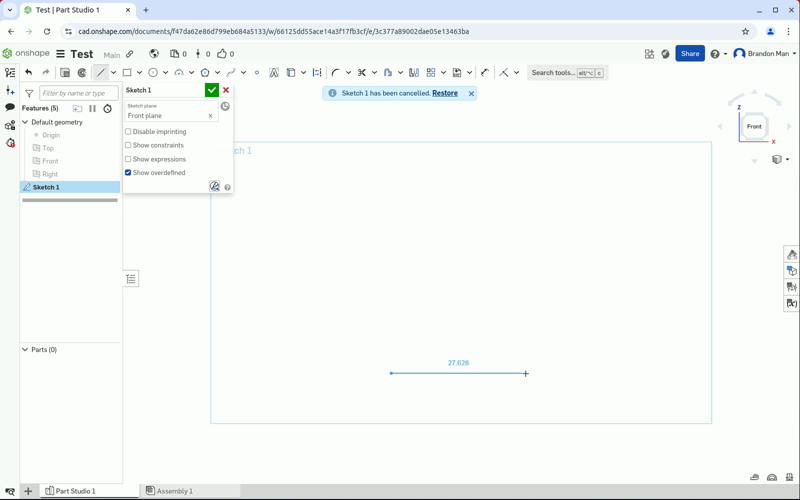
click(525, 373)
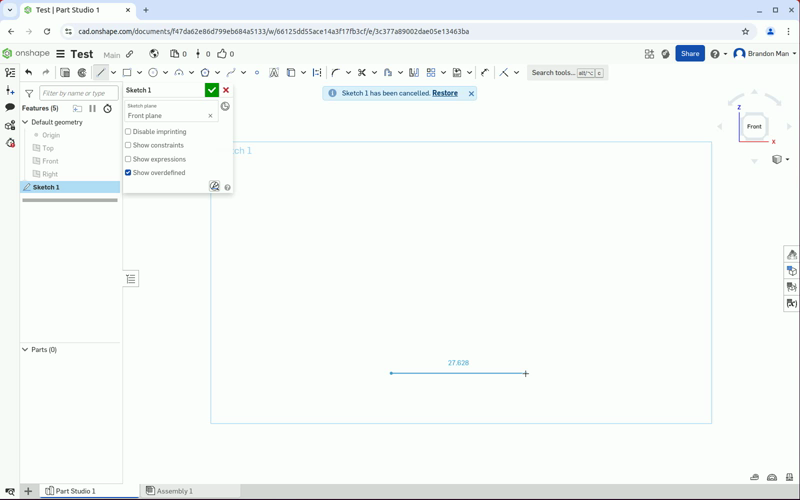
key_up(shift)
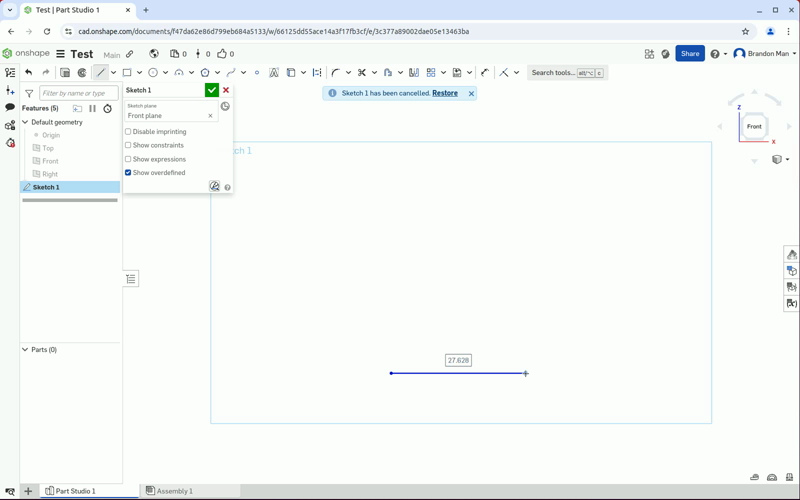
key_down(shift)
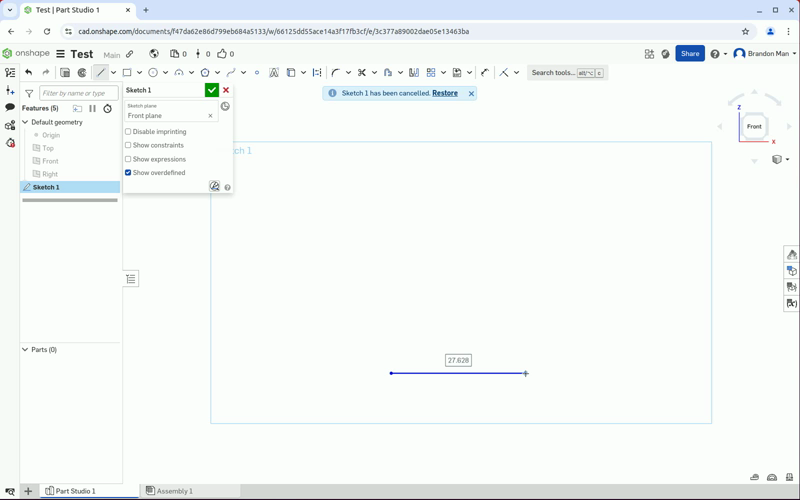
mouse_move(525, 171)
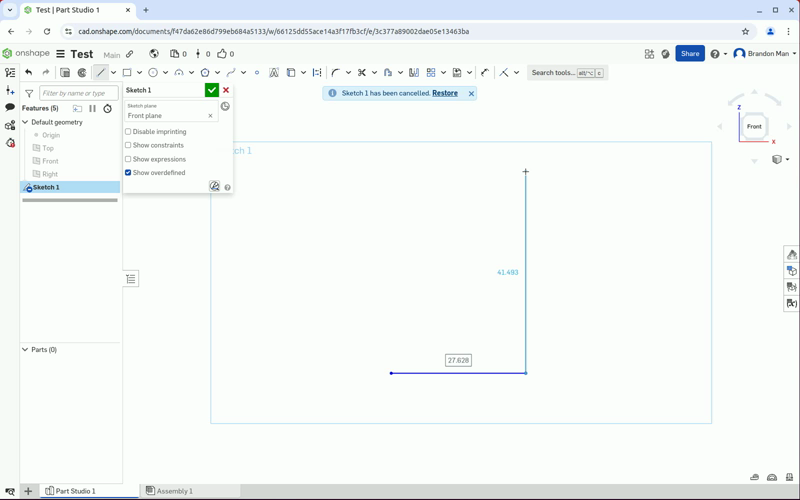
click(525, 171)
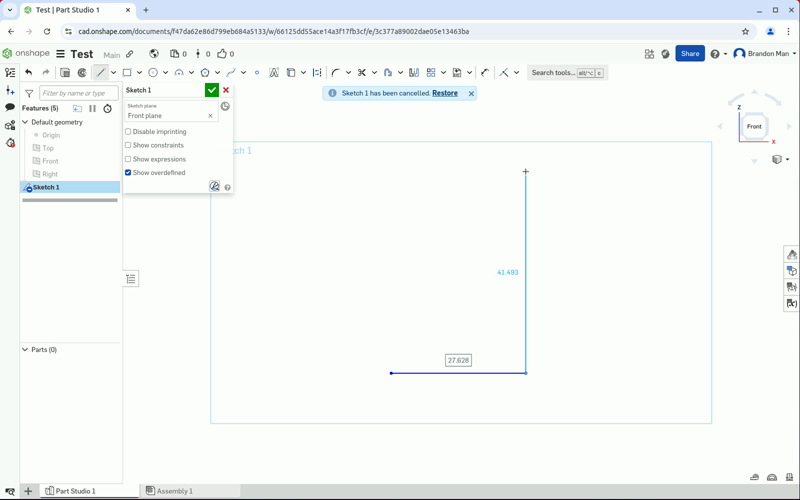
key_up(shift)
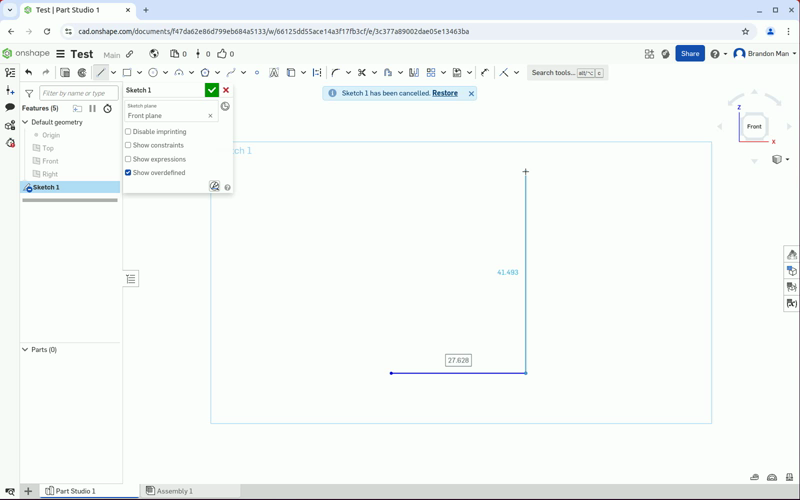
key_down(shift)
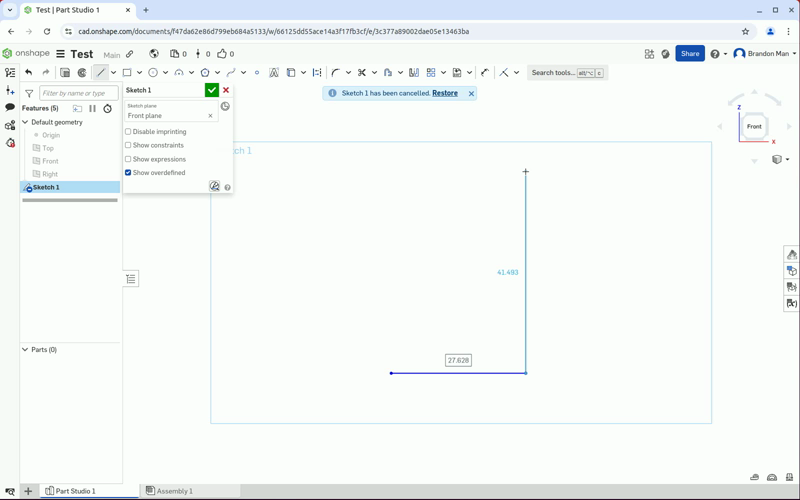
mouse_move(391, 171)
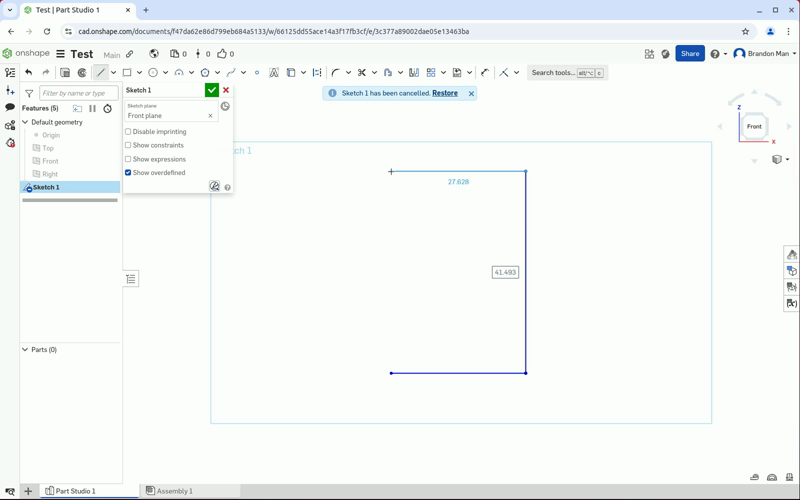
click(391, 171)
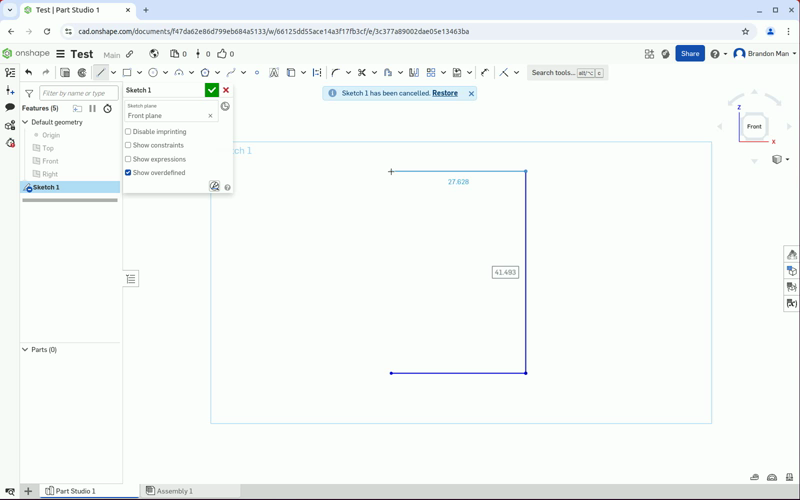
key_up(shift)
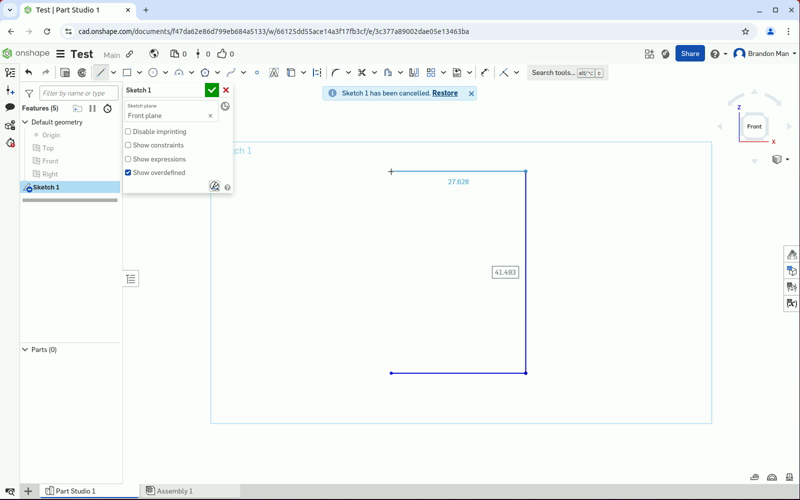
key_down(shift)
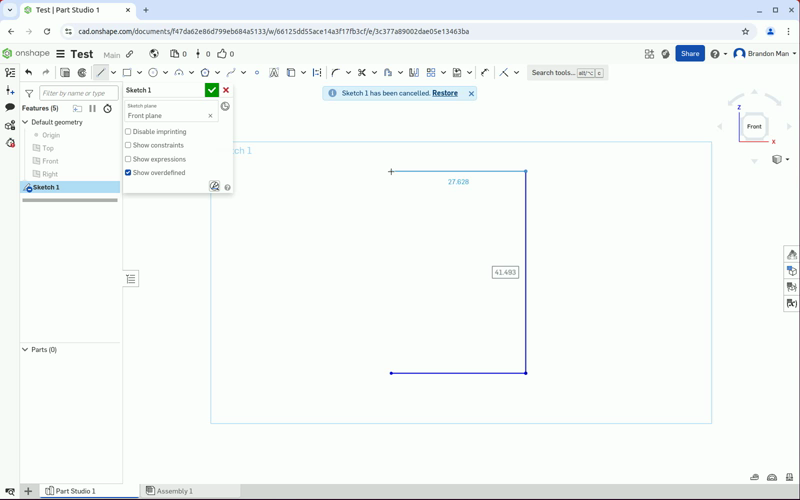
mouse_move(391, 373)
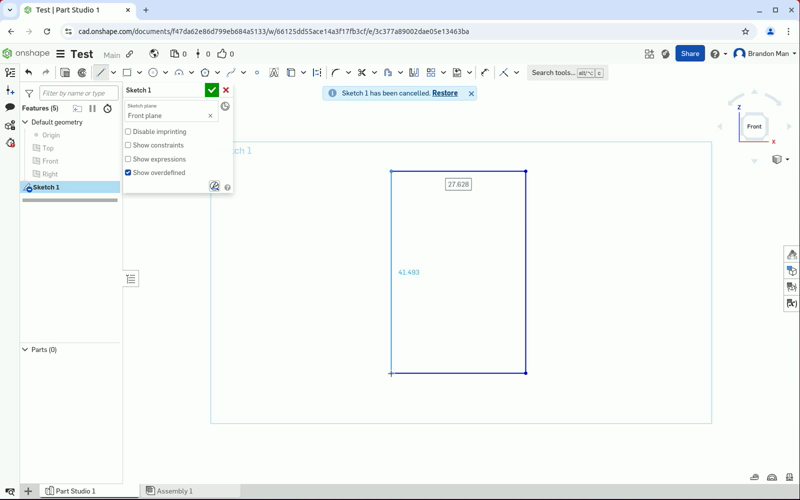
key_up(shift)
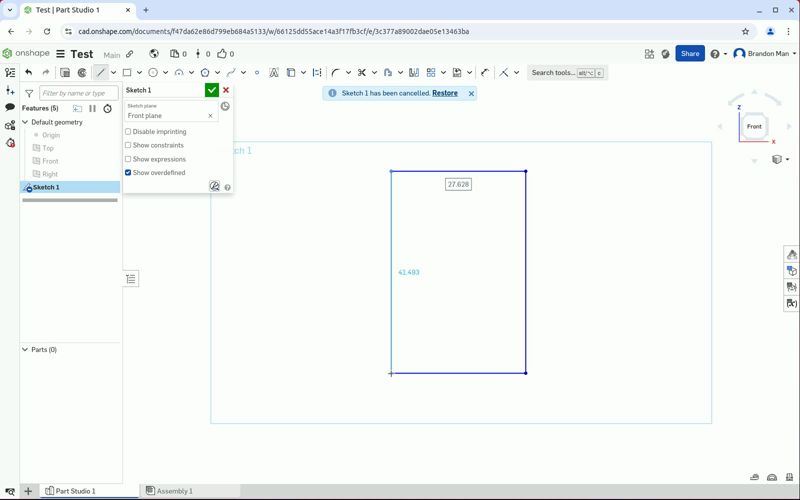
click(391, 373)
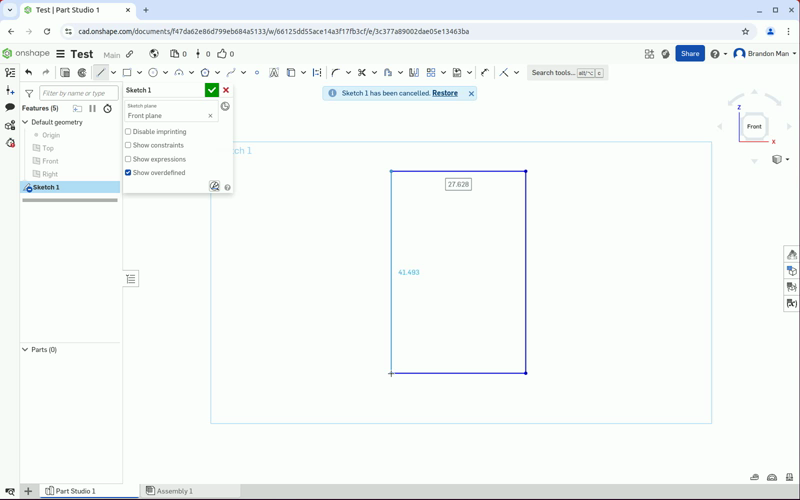
key(esc)
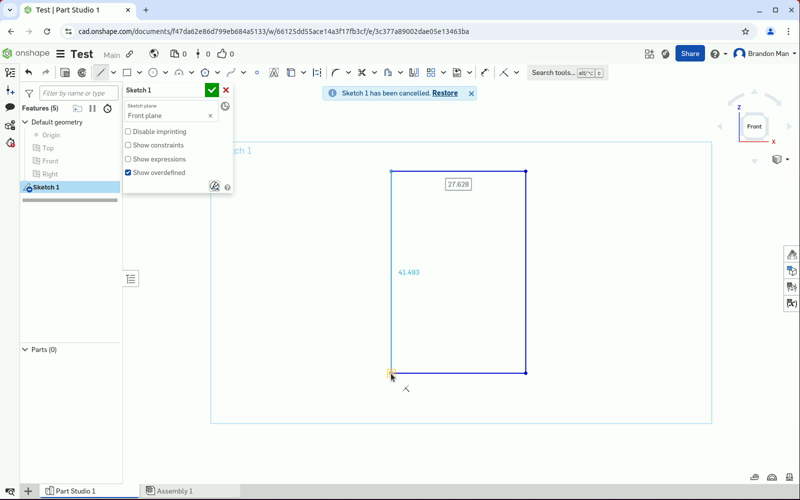
mouse_move(430, 276)
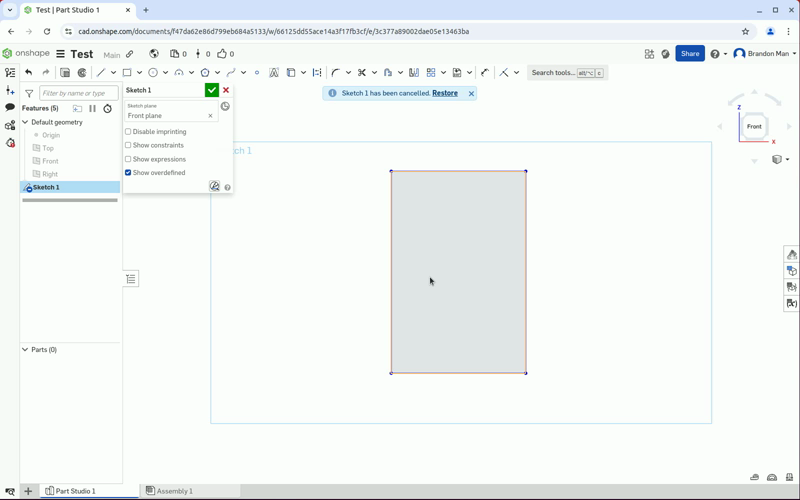
click(430, 276)
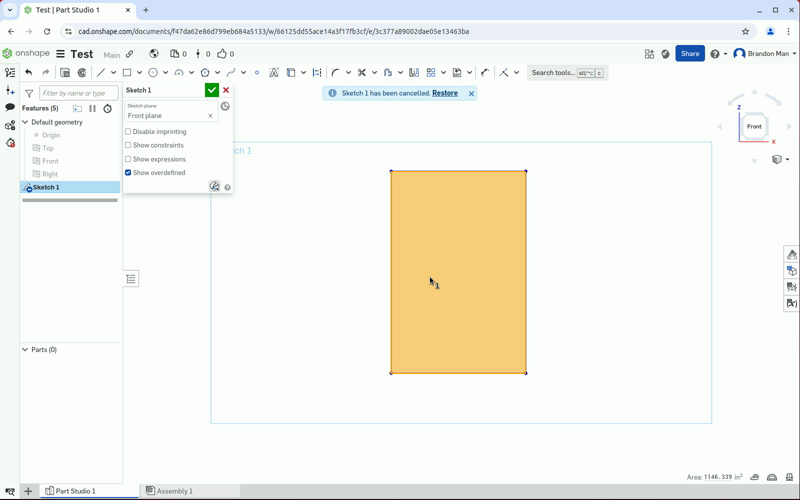
mouse_move(73, 352)
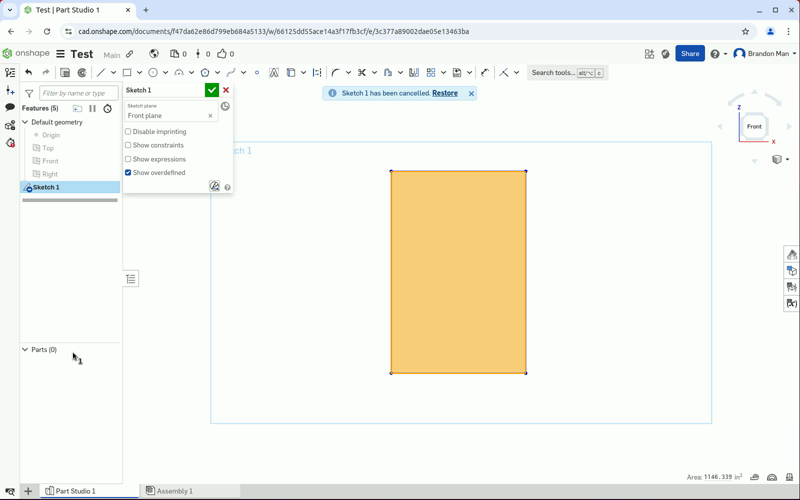
key(shift+y)
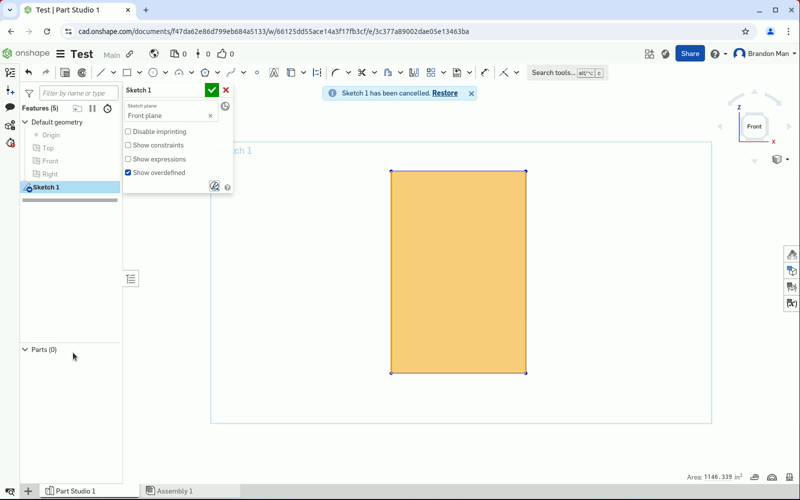
key(shift+e)
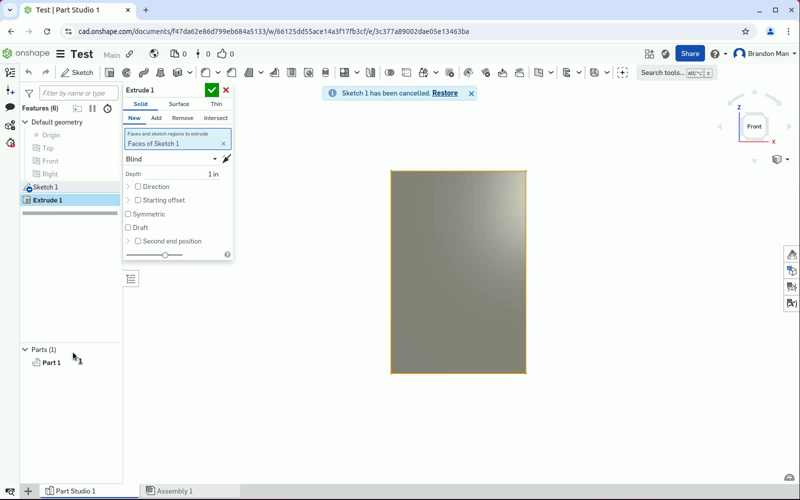
mouse_move(143, 106)
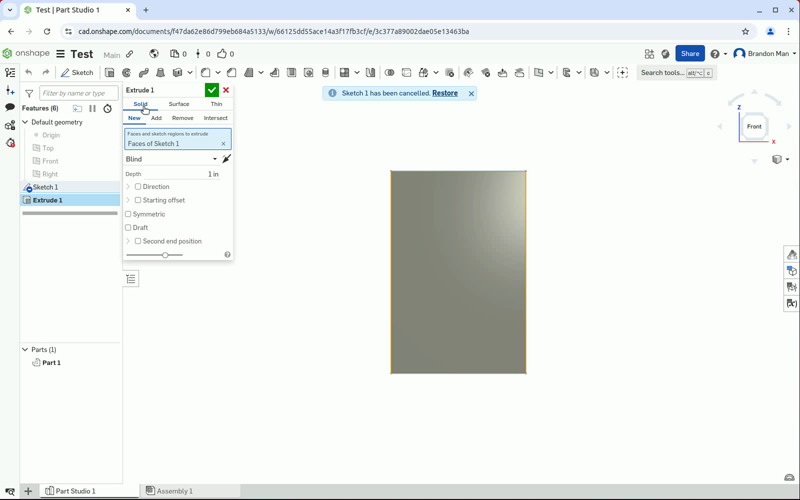
click(143, 106)
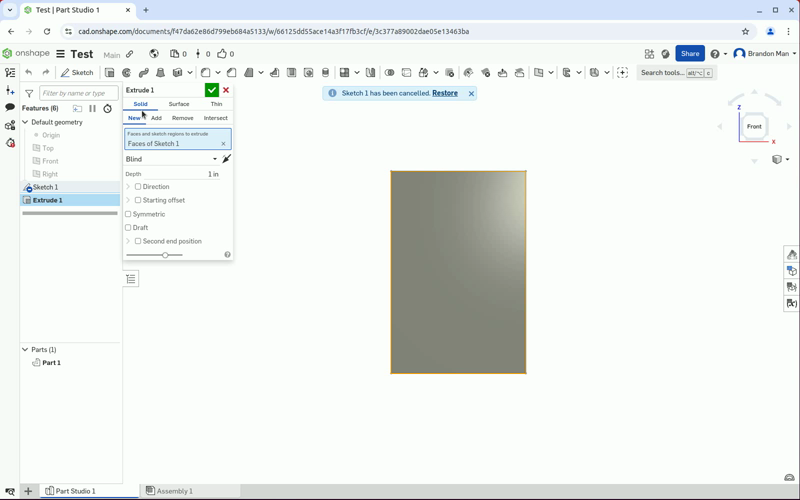
mouse_move(137, 120)
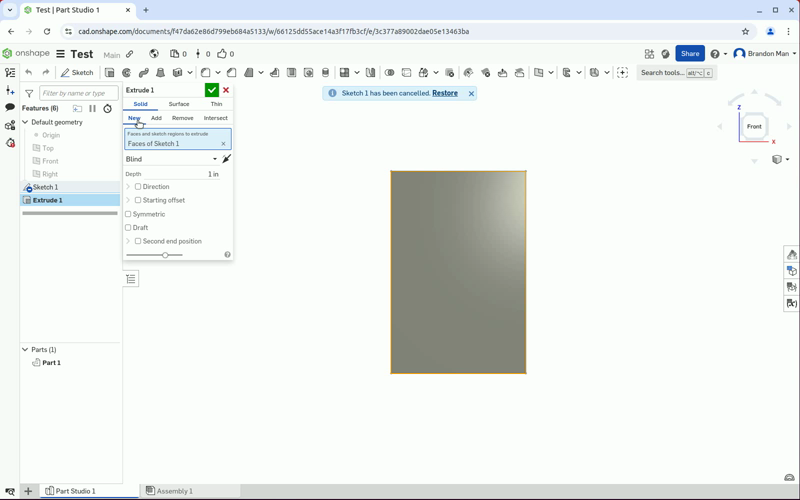
click(137, 120)
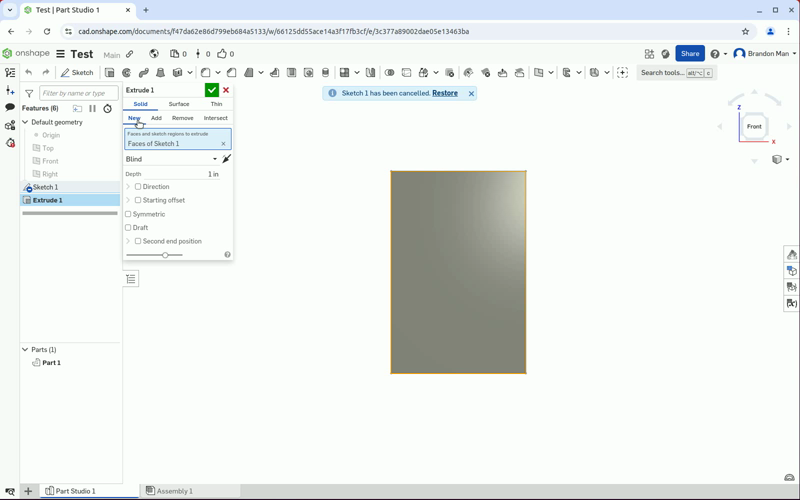
key(tab, 4)
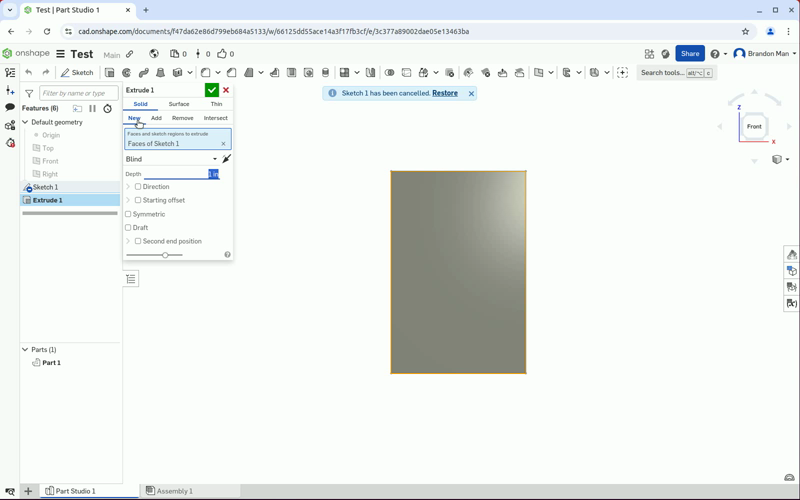
text(5.536)
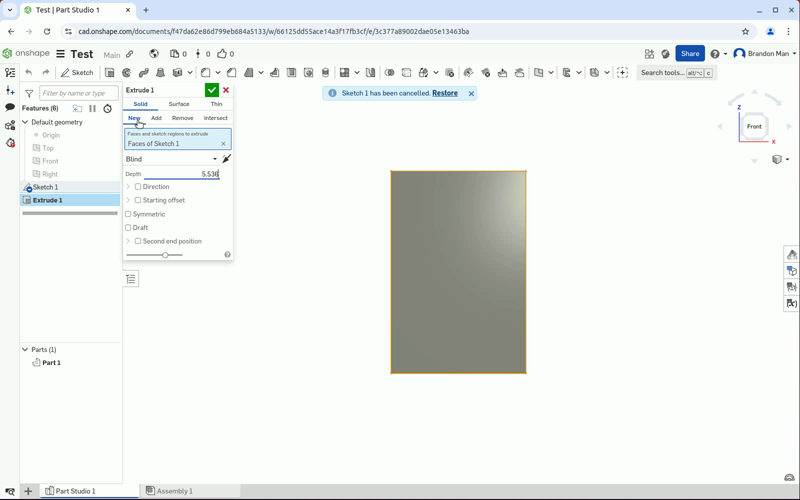
key(enter)
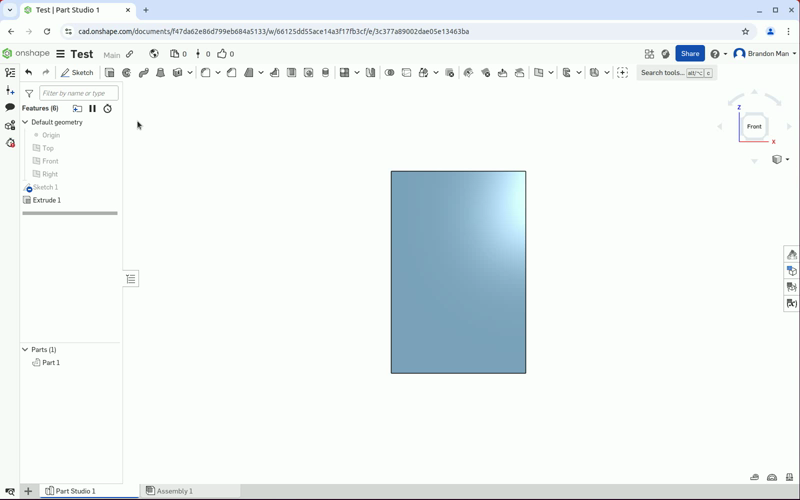
key(shift+h)
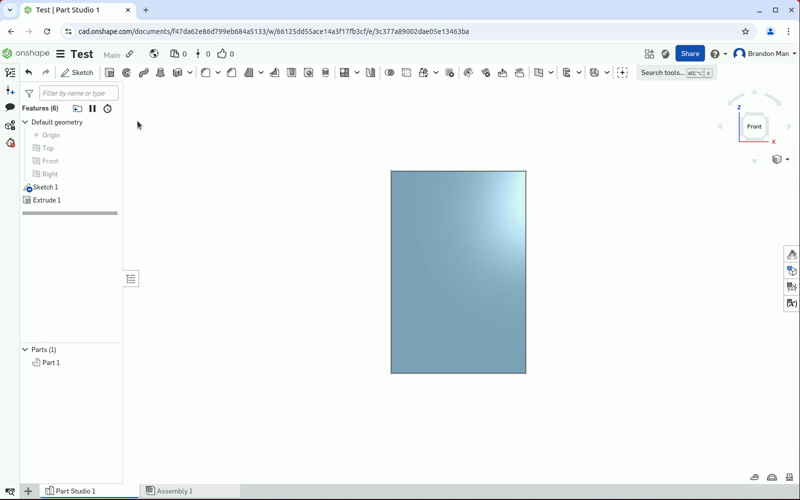
key(shift+h)
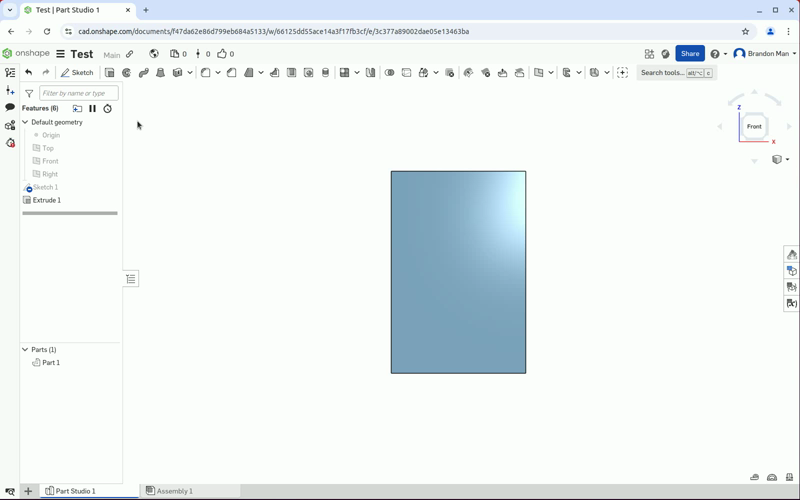
mouse_move(73, 189)
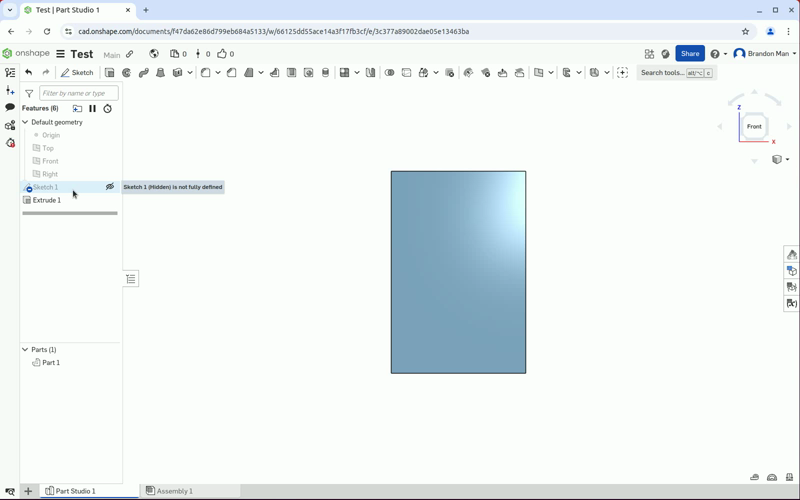
click(73, 189)
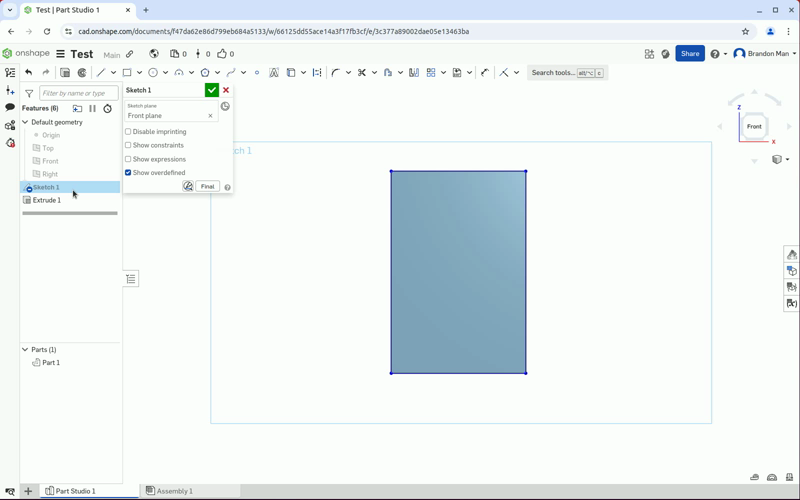
mouse_move(229, 92)
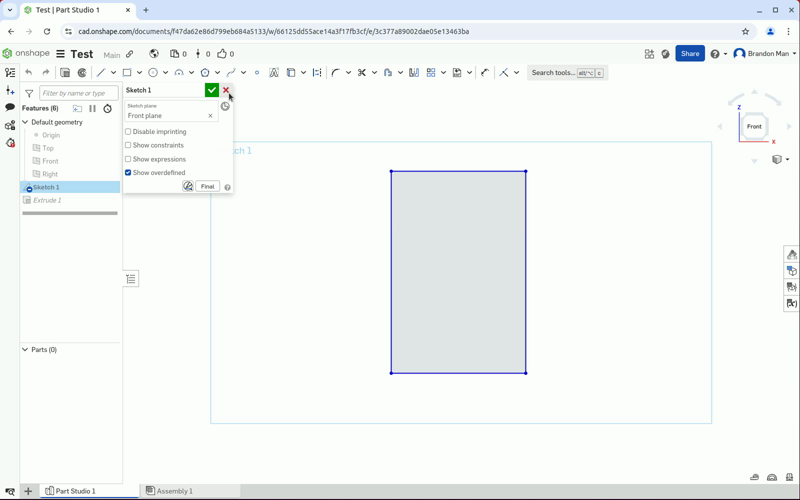
click(229, 92)
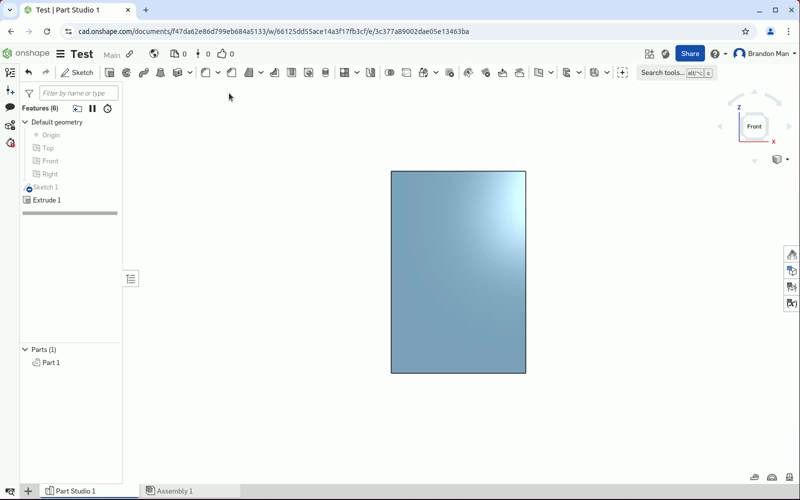
mouse_move(541, 75)
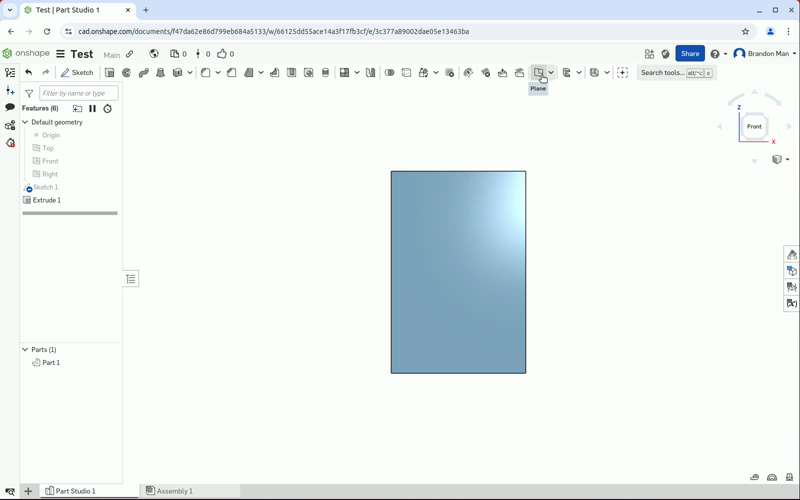
click(541, 75)
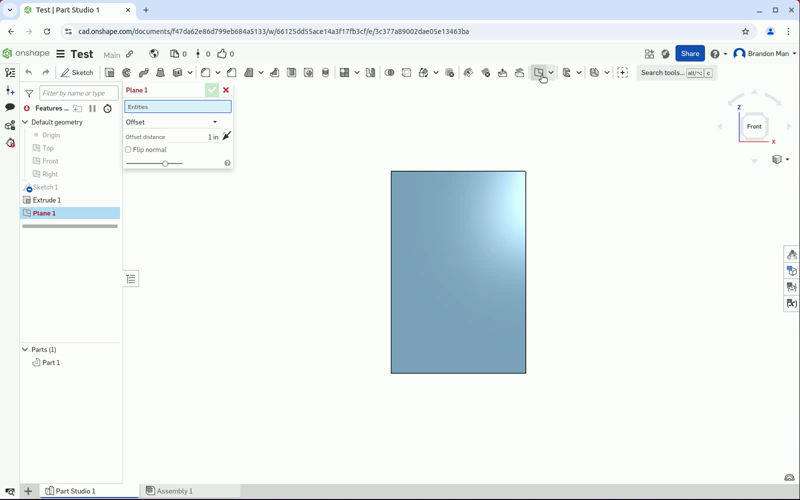
mouse_move(73, 163)
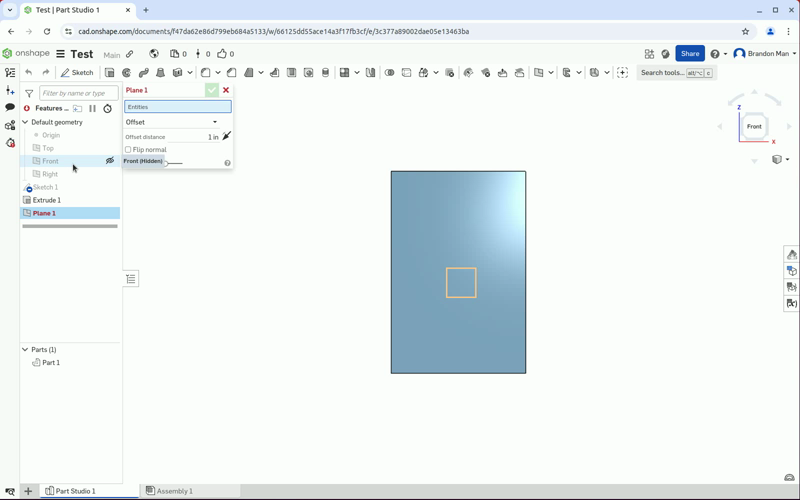
click(73, 163)
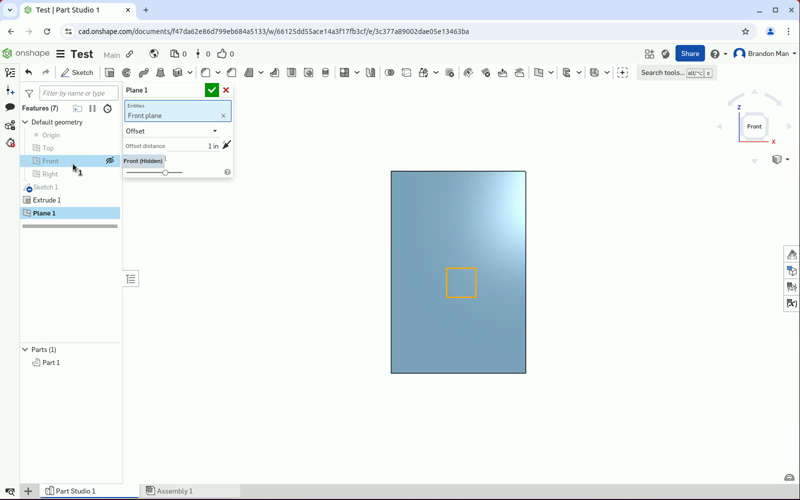
key(tab, 2)
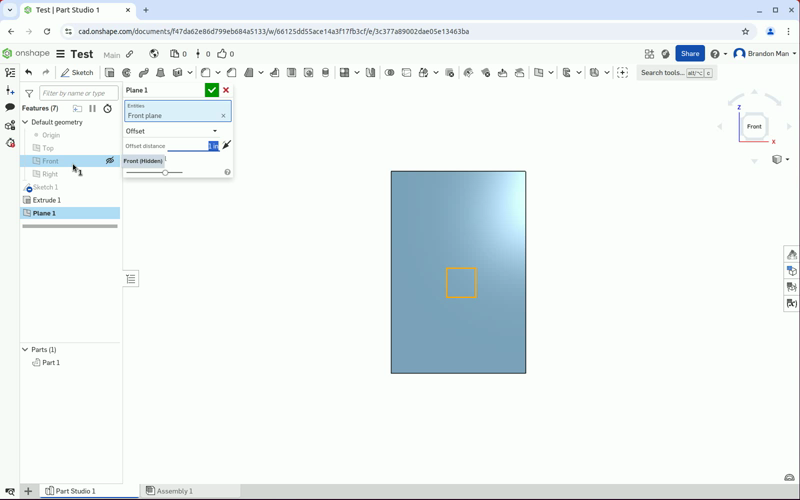
text(5.546)
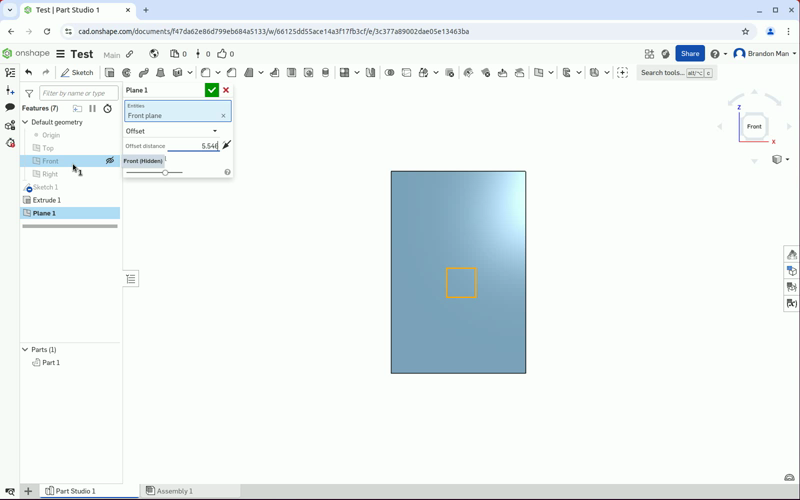
key(enter, 2)
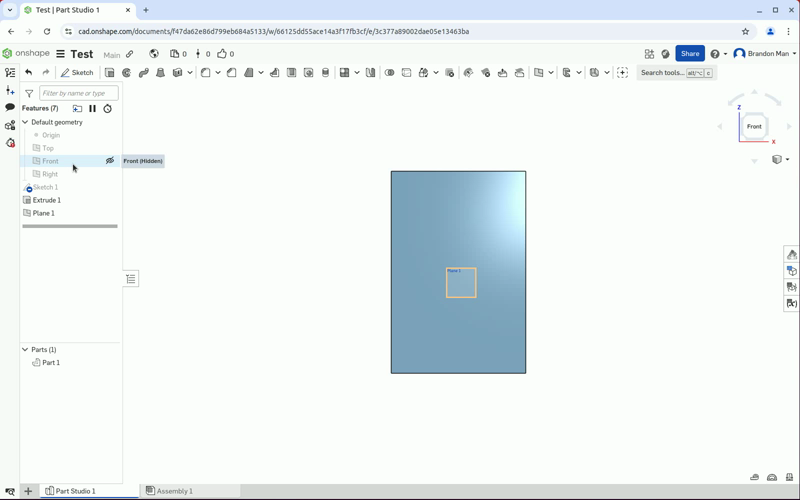
key(shift+s)
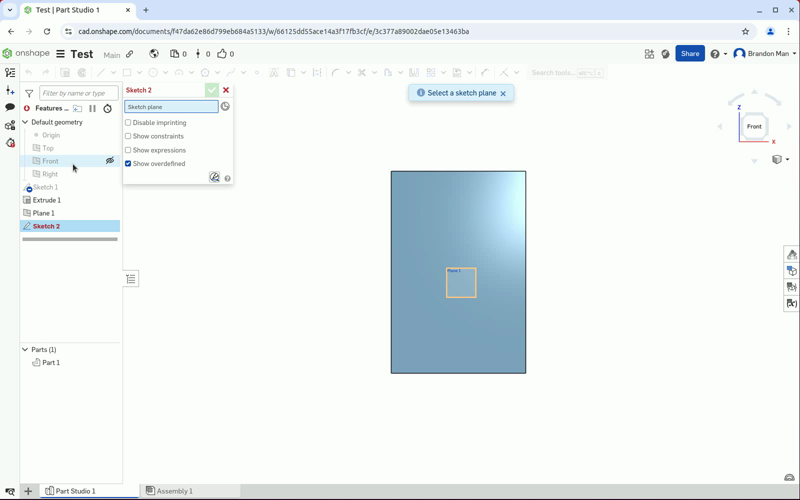
mouse_move(73, 215)
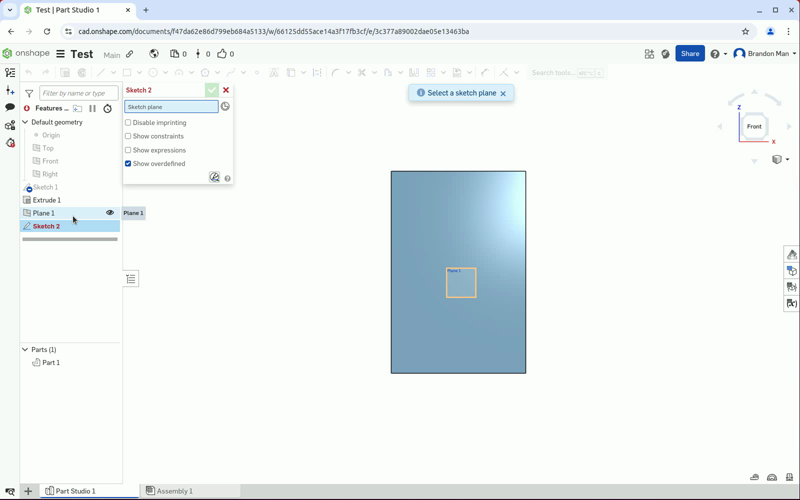
click(73, 215)
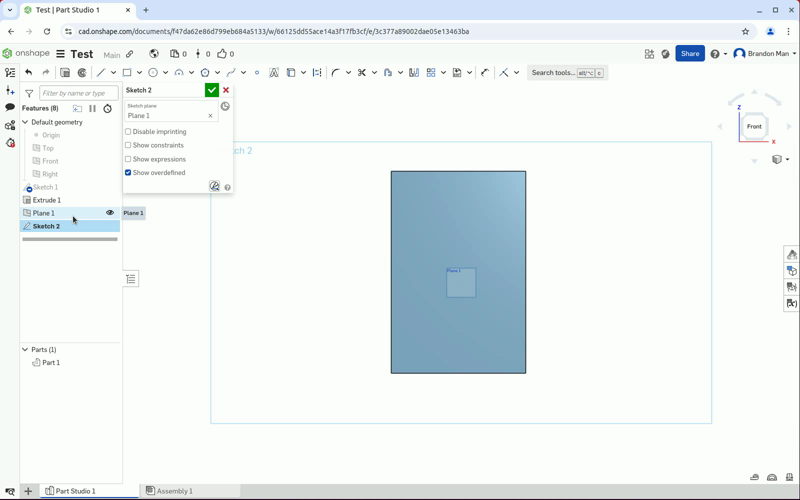
mouse_move(73, 352)
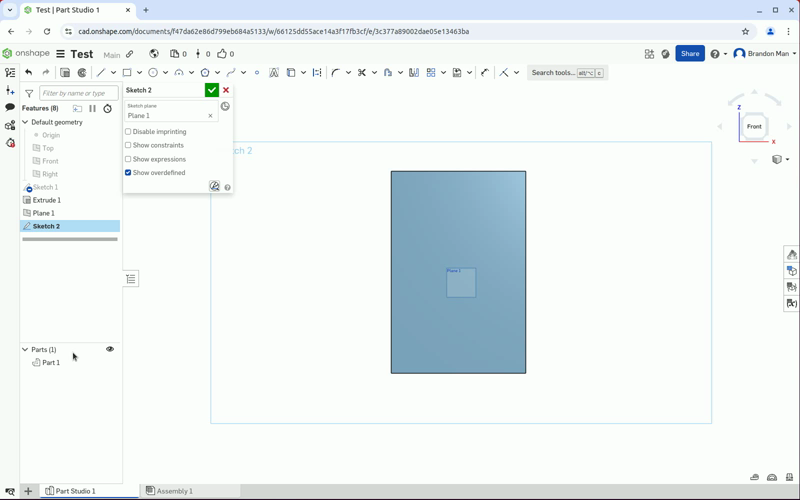
key(y)
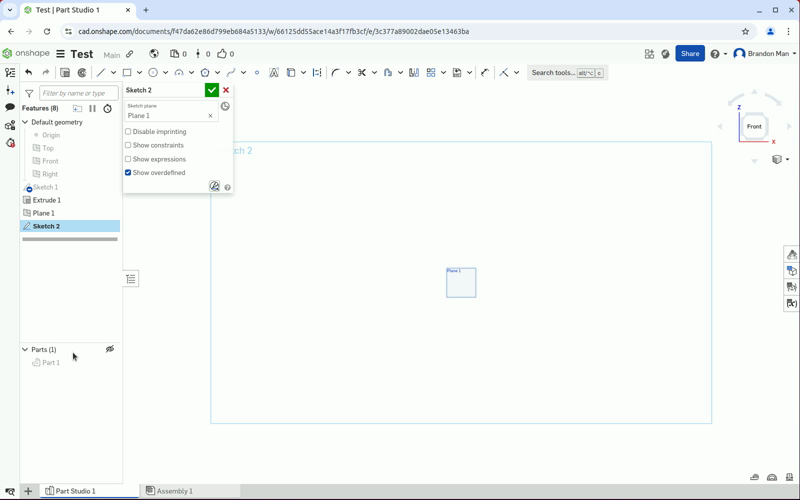
key(c)
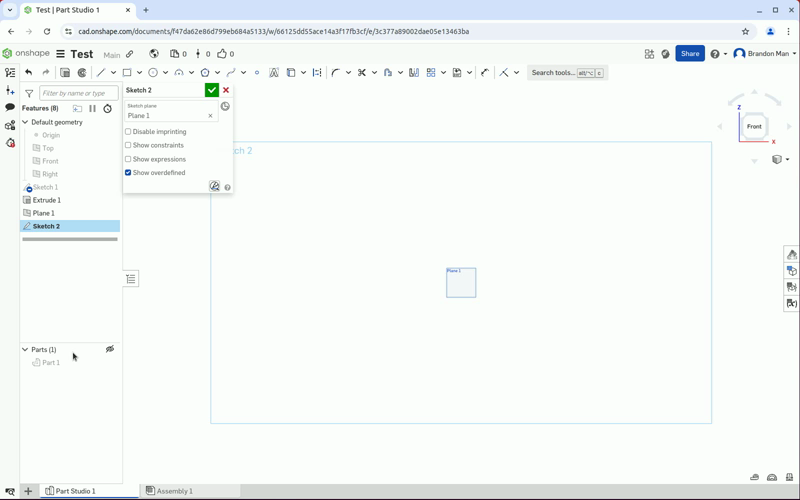
key_down(shift)
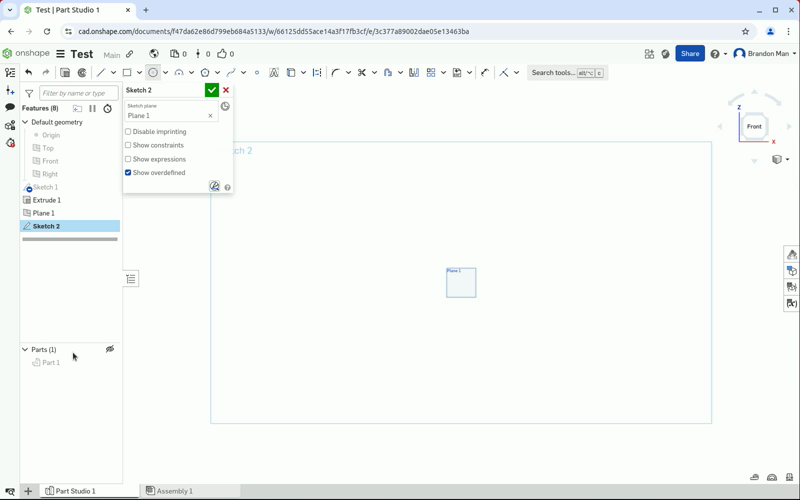
mouse_move(460, 238)
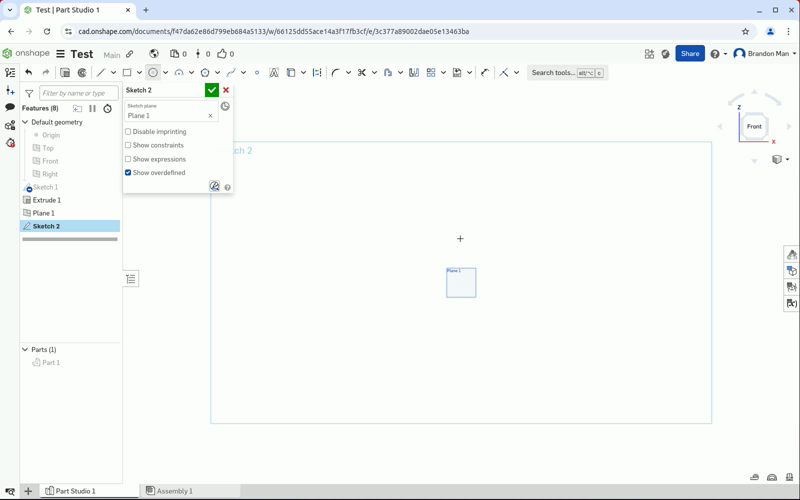
click(460, 238)
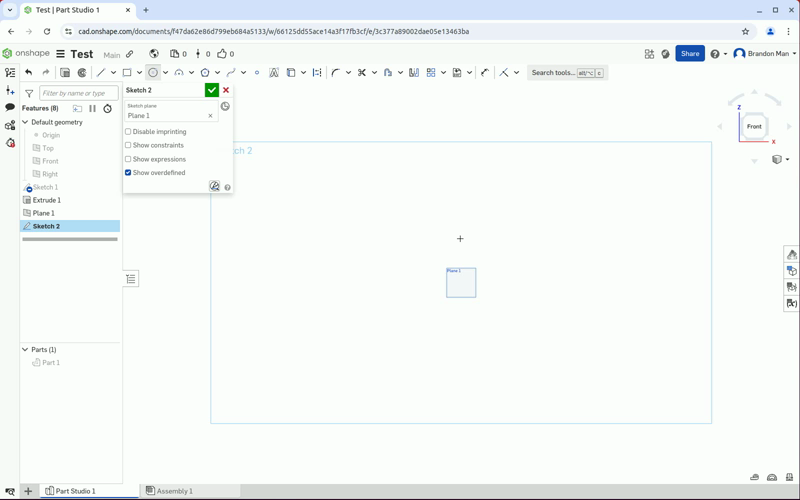
key_up(shift)
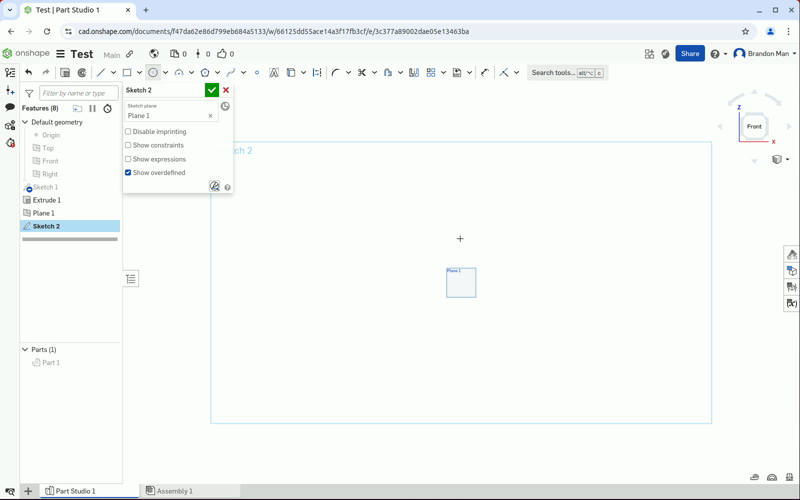
mouse_move(468, 238)
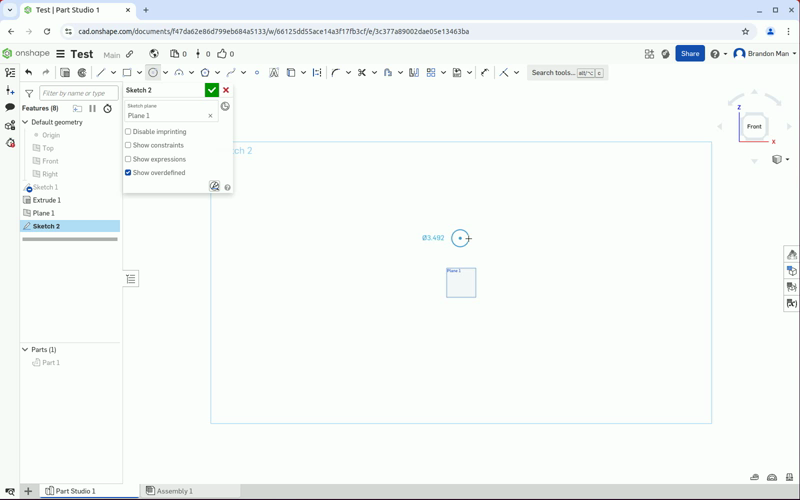
click(468, 238)
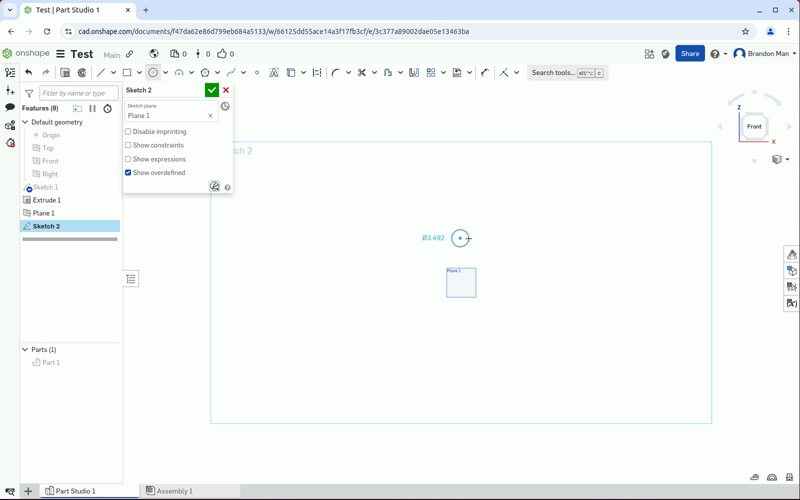
key(esc)
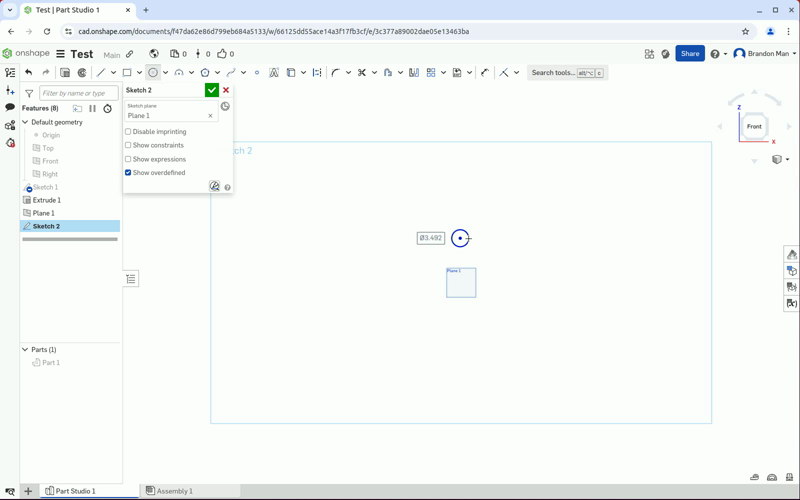
mouse_move(461, 234)
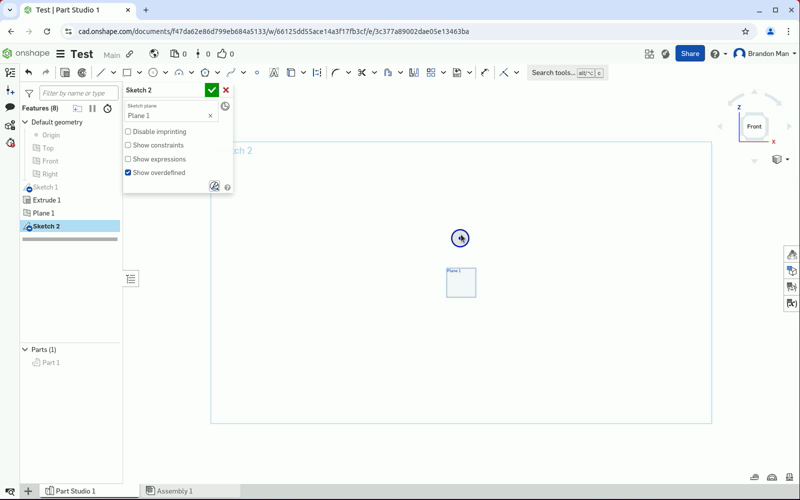
scroll(6)
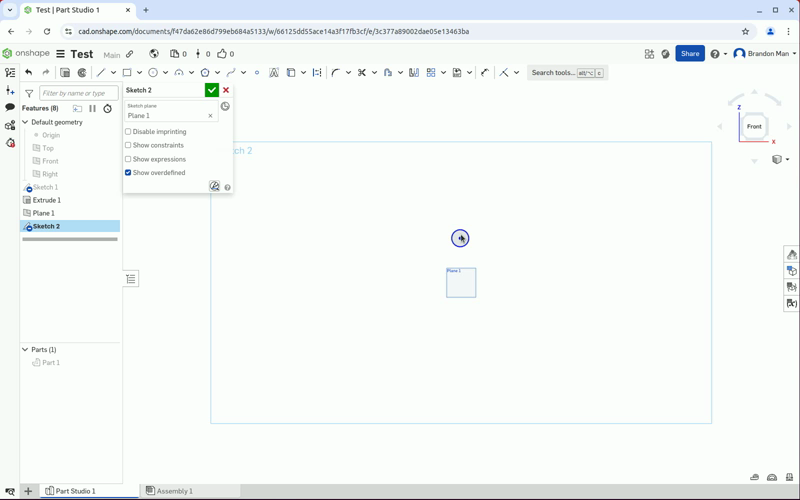
scroll(6)
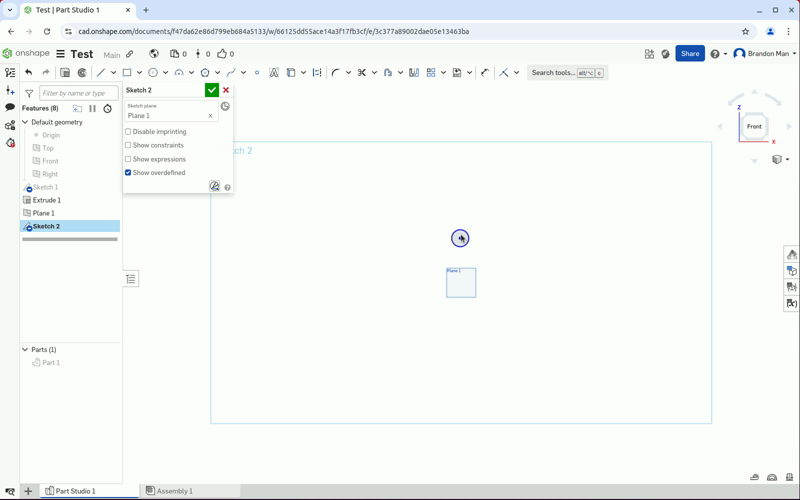
scroll(6)
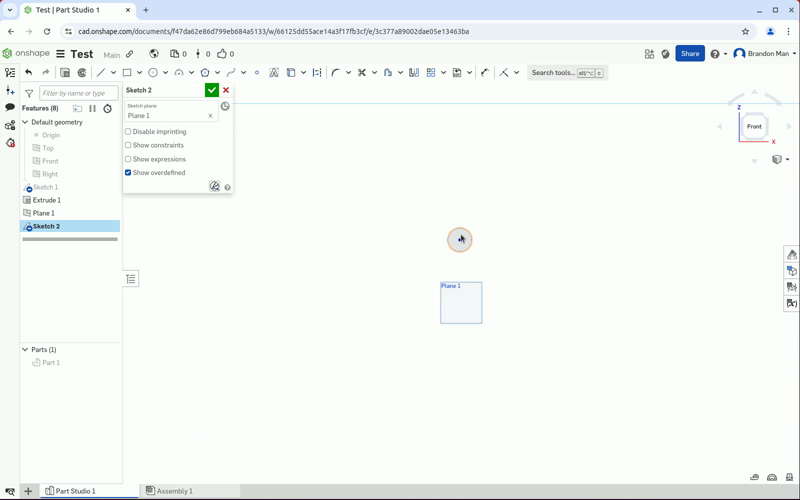
scroll(6)
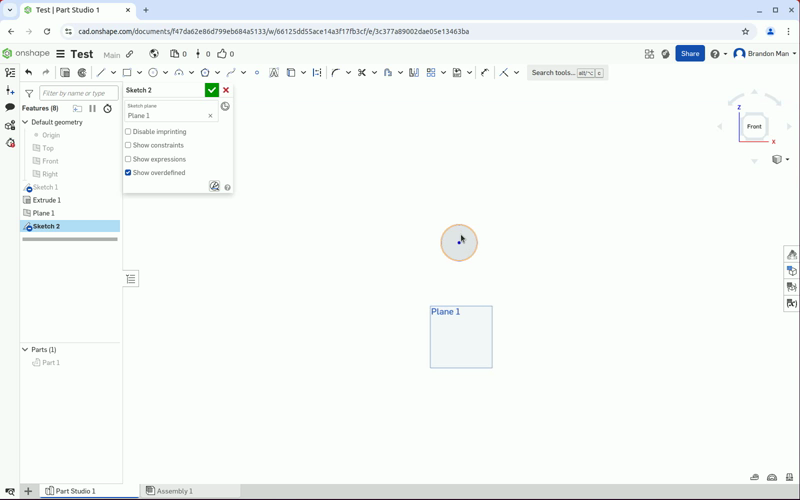
scroll(6)
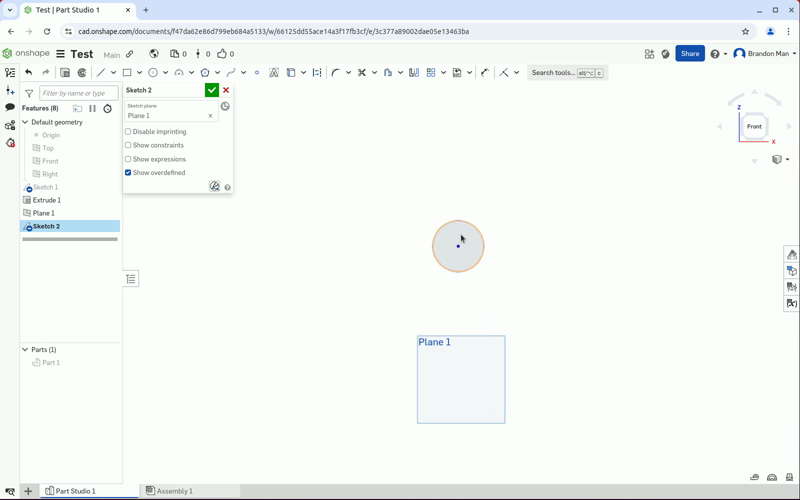
scroll(6)
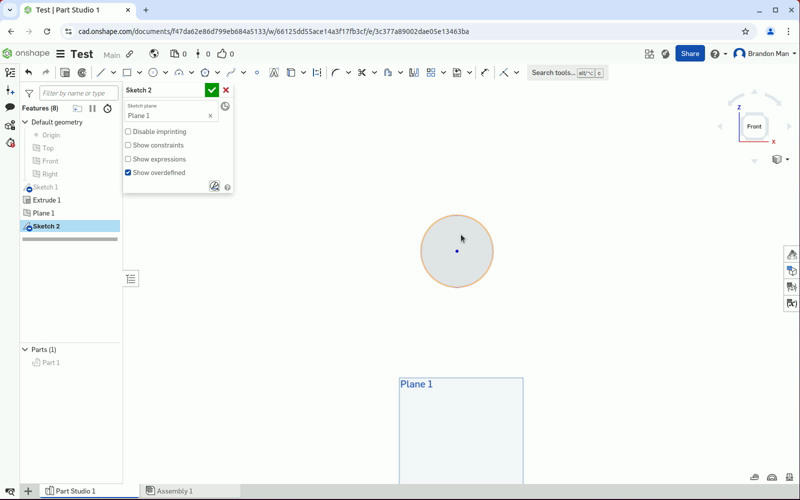
scroll(6)
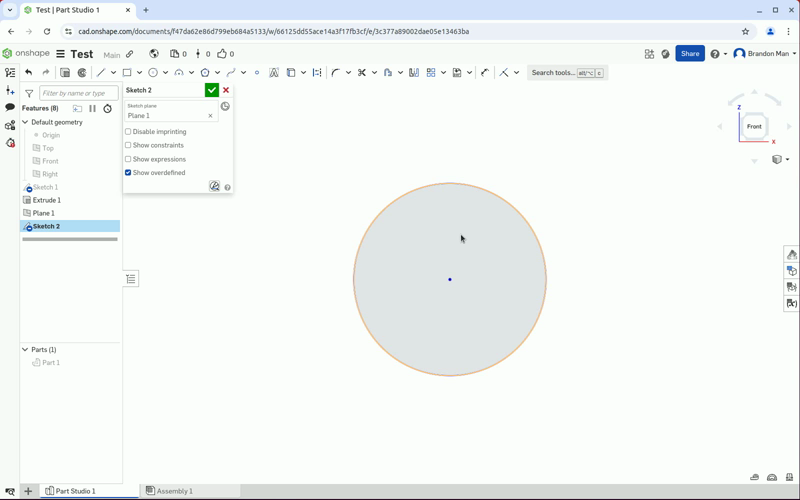
click(461, 234)
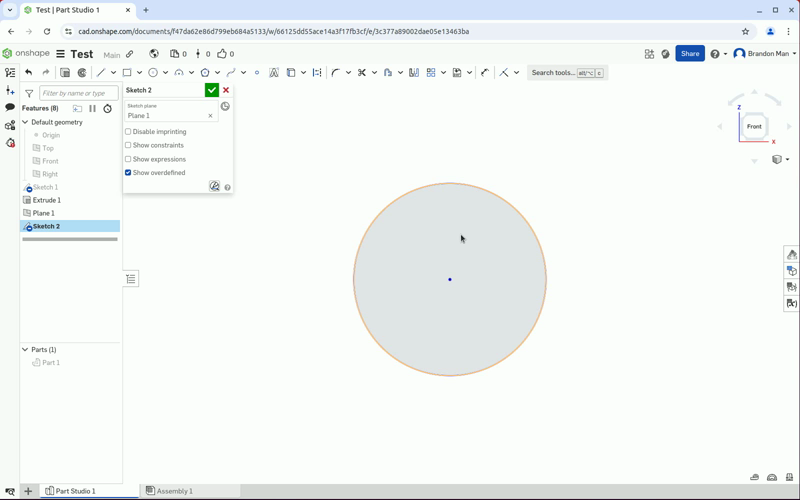
scroll(-6)
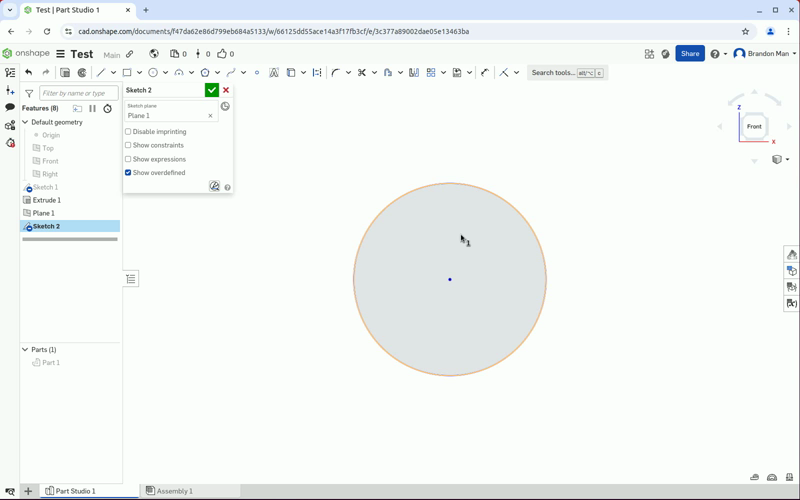
scroll(-6)
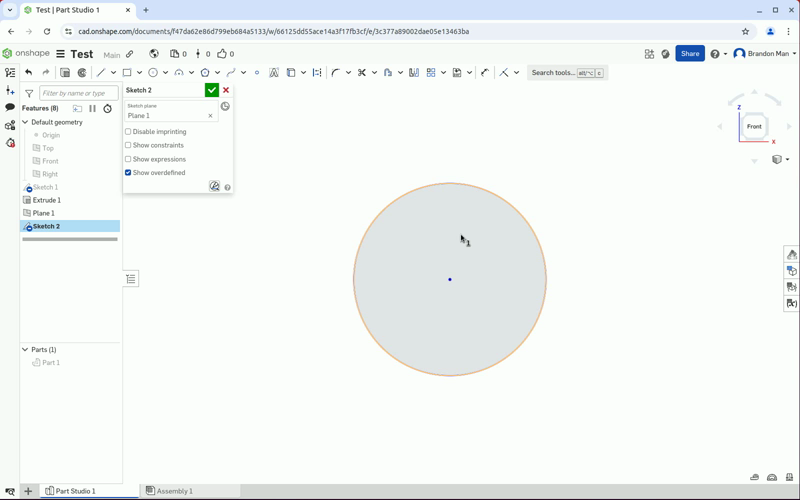
scroll(-6)
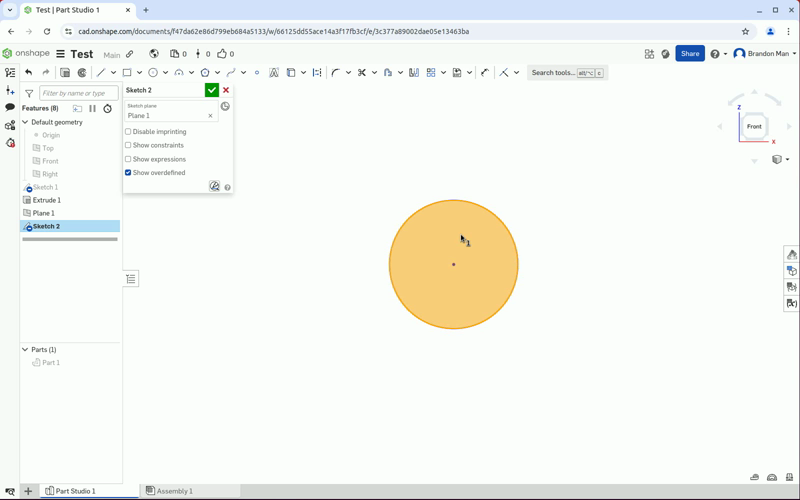
scroll(-6)
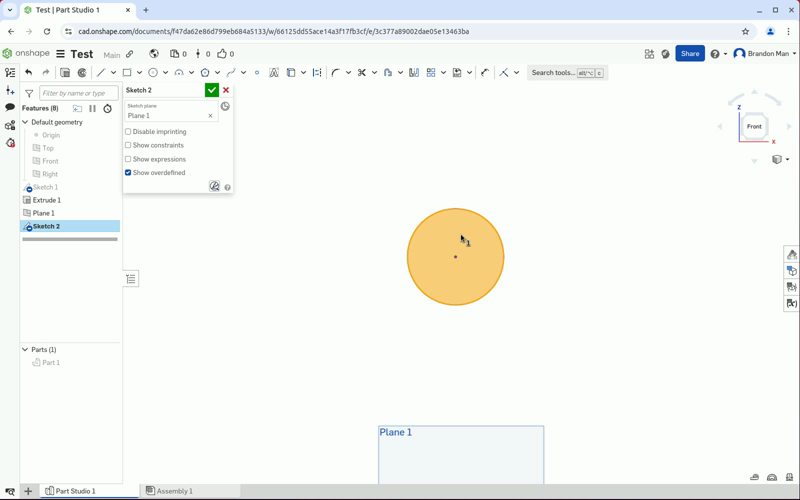
scroll(-6)
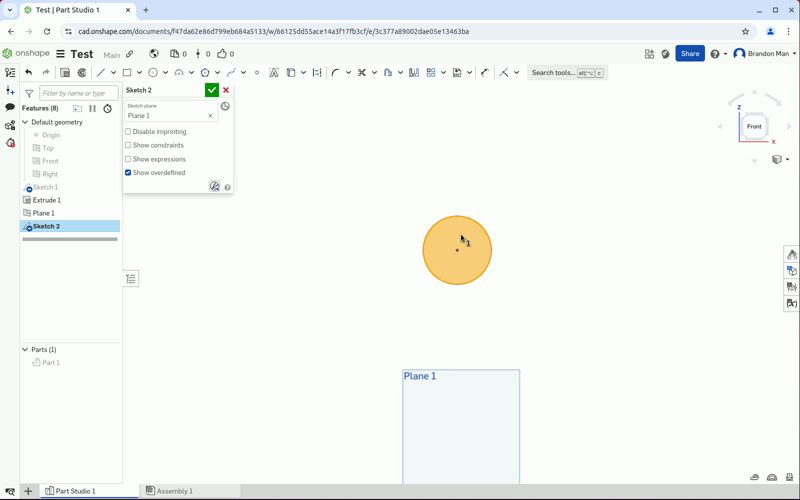
scroll(-6)
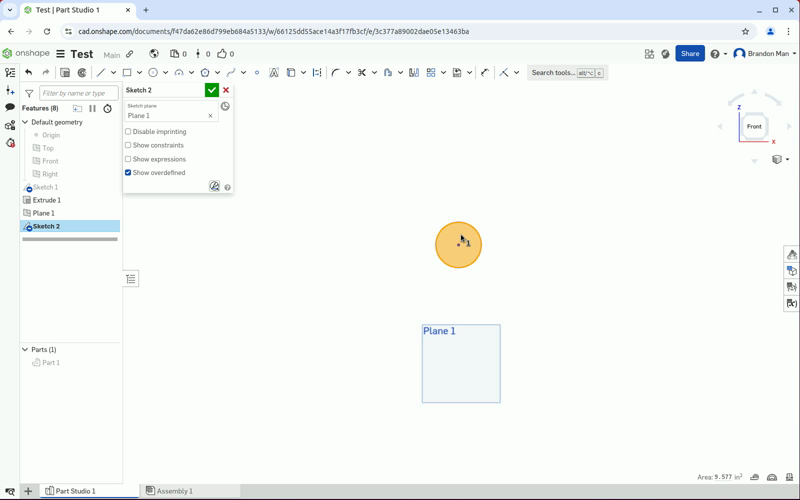
scroll(-6)
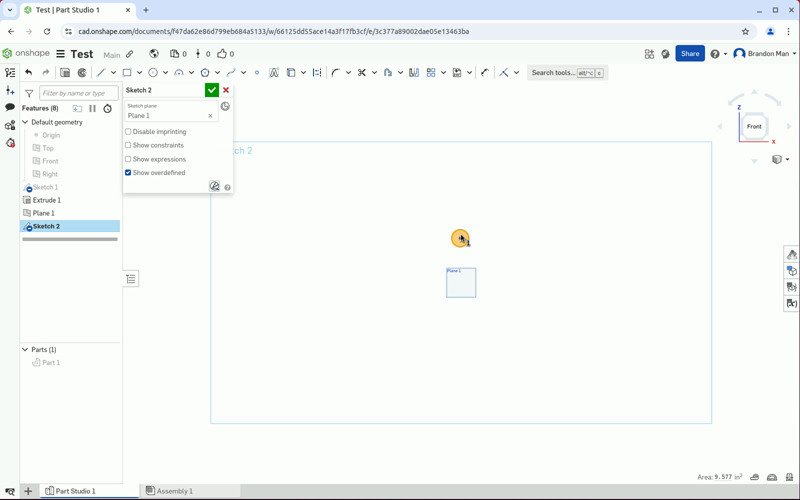
mouse_move(73, 352)
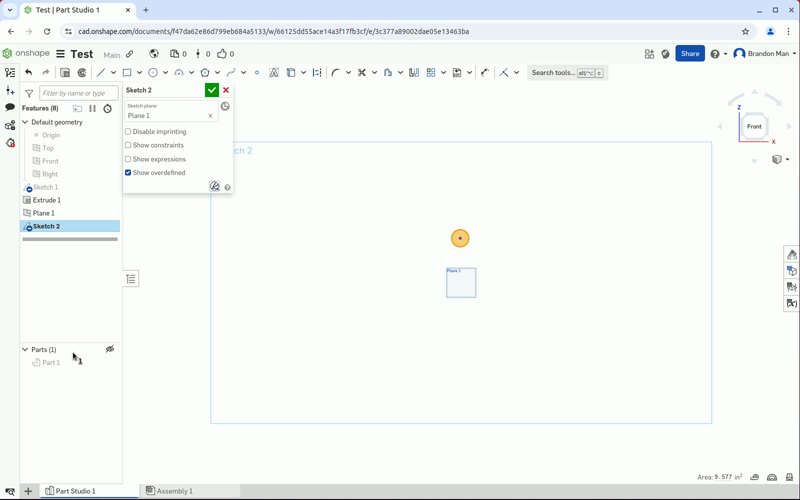
key(shift+y)
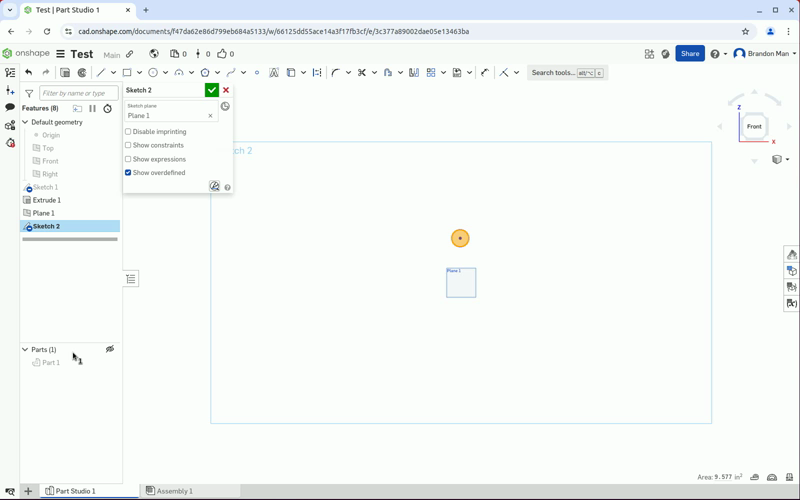
key(shift+e)
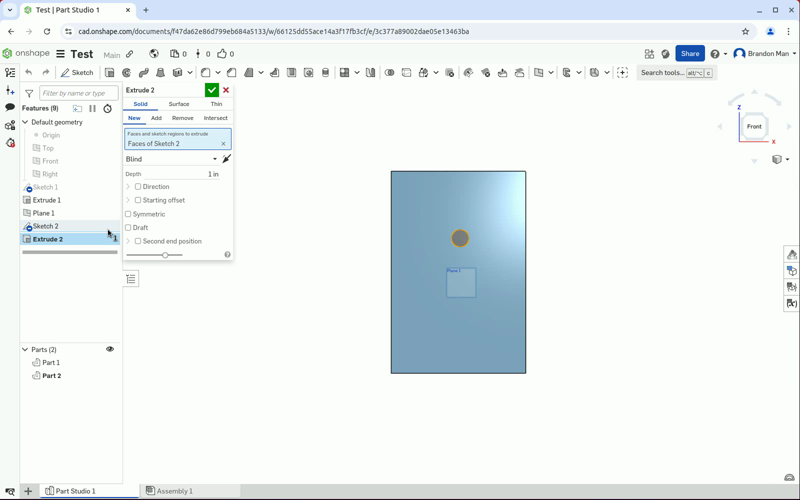
mouse_move(143, 106)
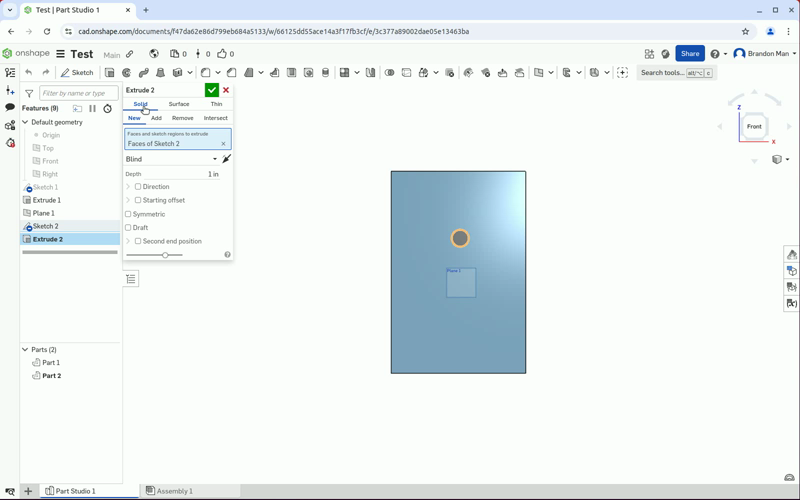
click(143, 106)
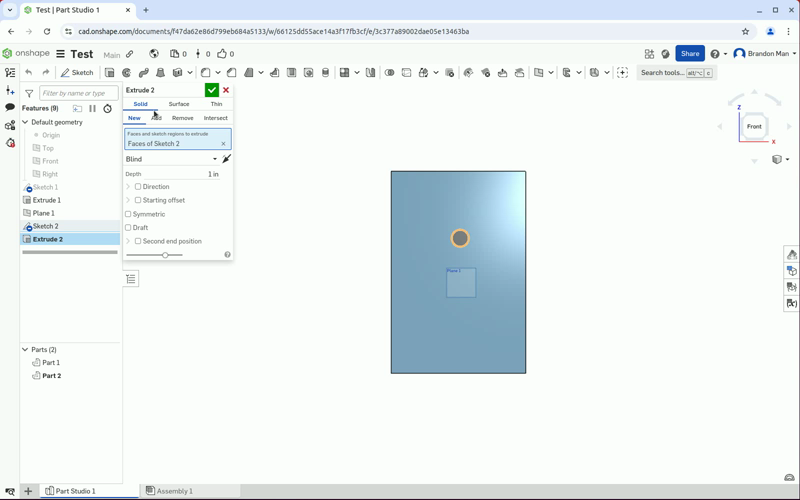
mouse_move(186, 120)
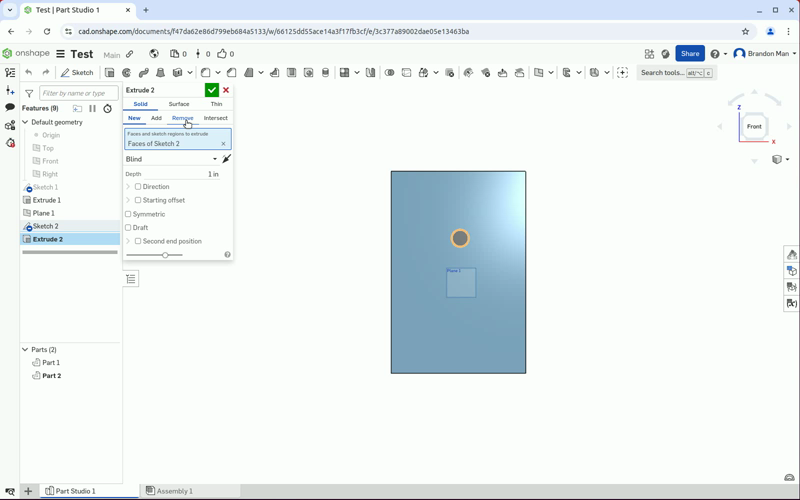
click(186, 120)
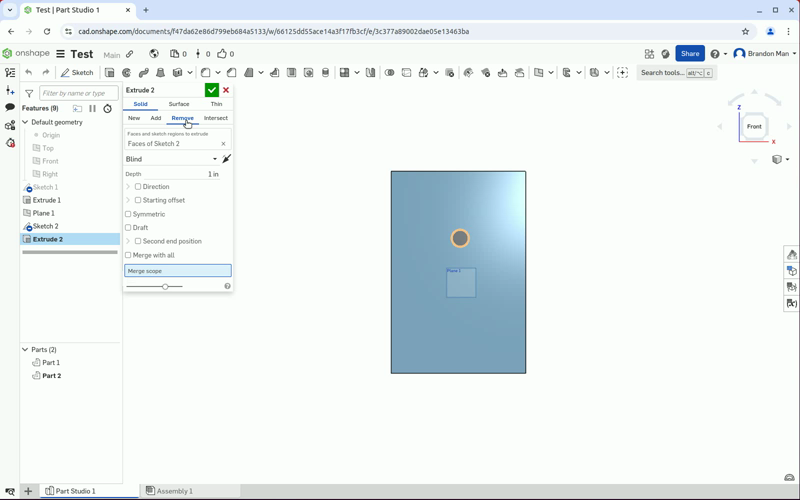
key(tab, 4)
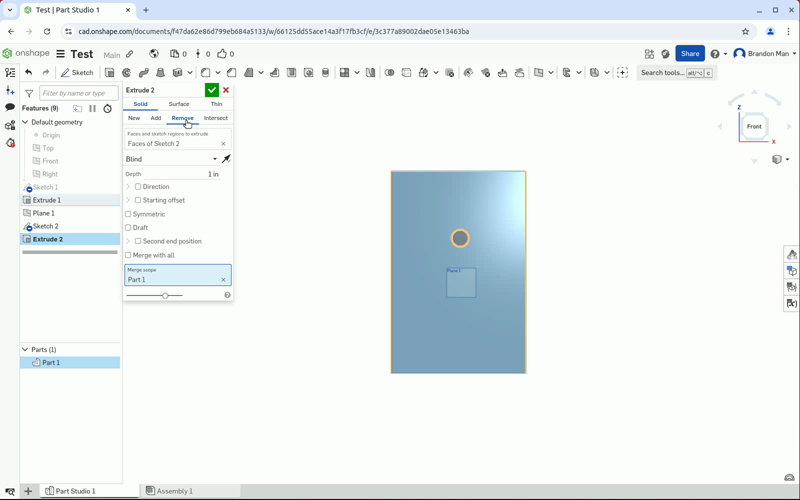
text(6.981)
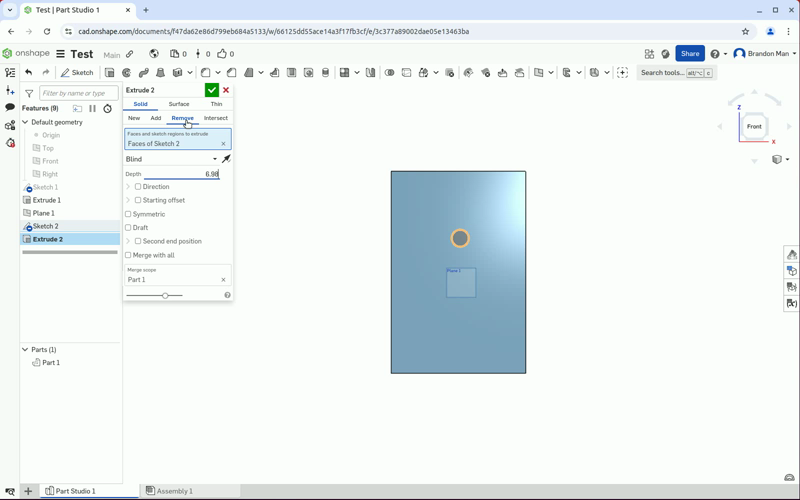
key(tab, 6)
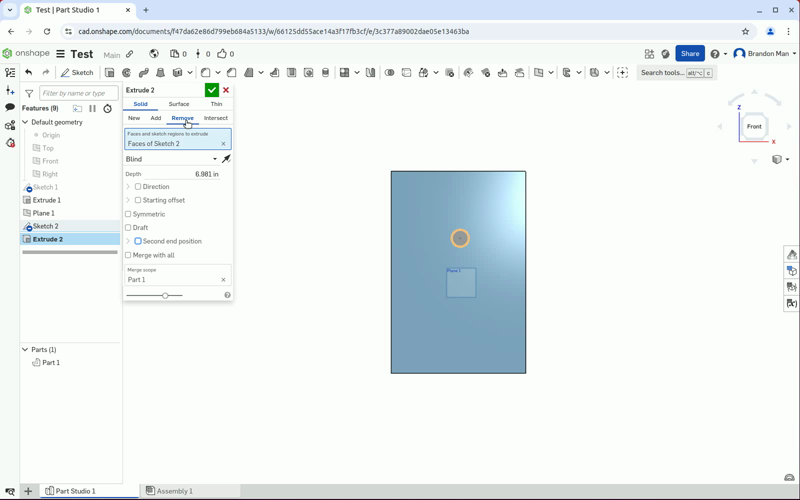
key(space)
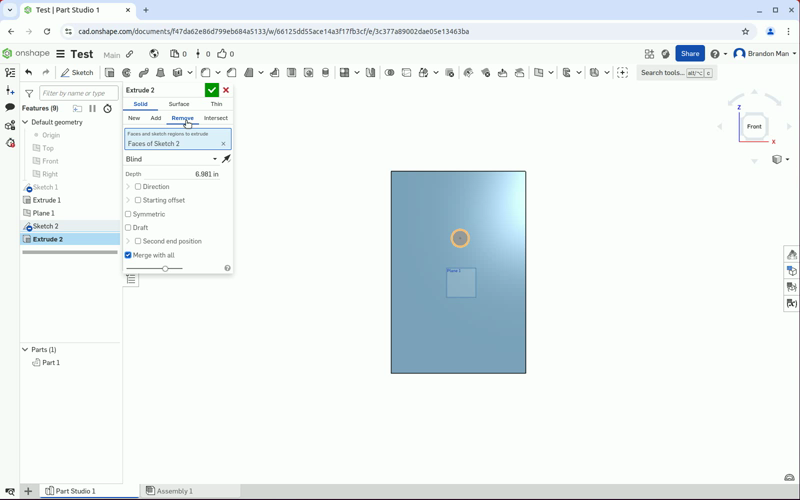
key(enter)
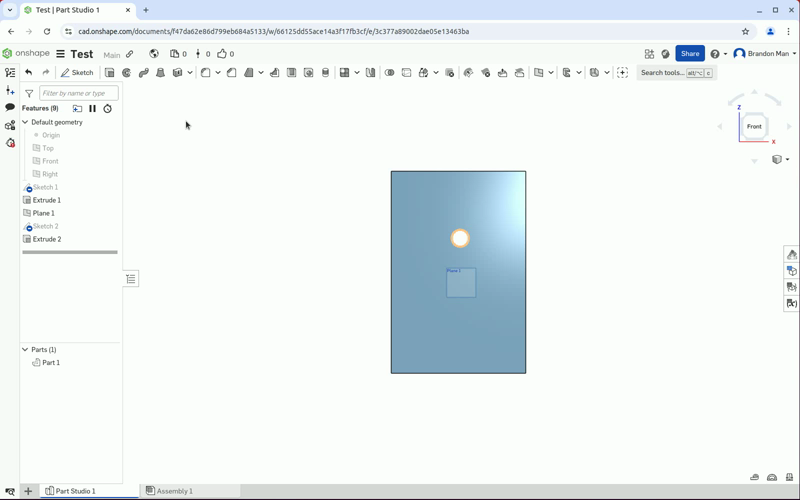
key(shift+h)
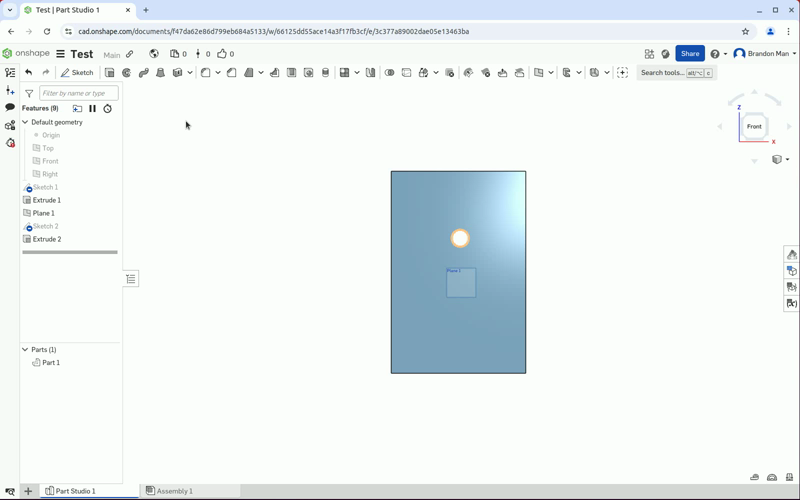
key(shift+h)
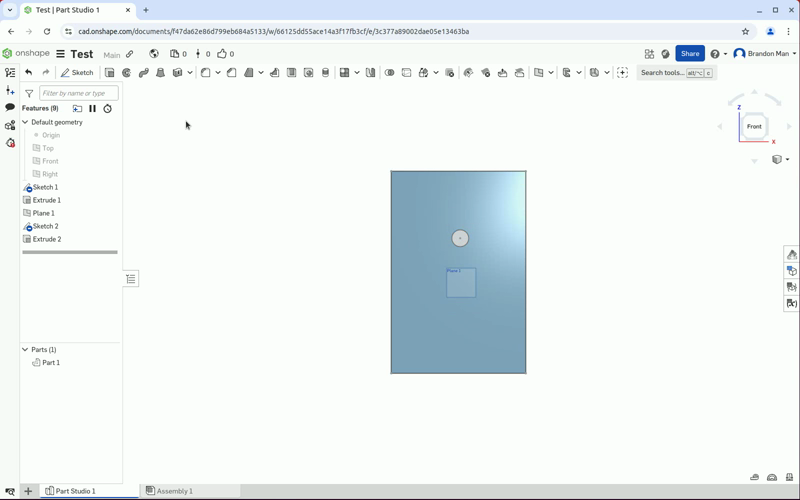
key(shift+7)
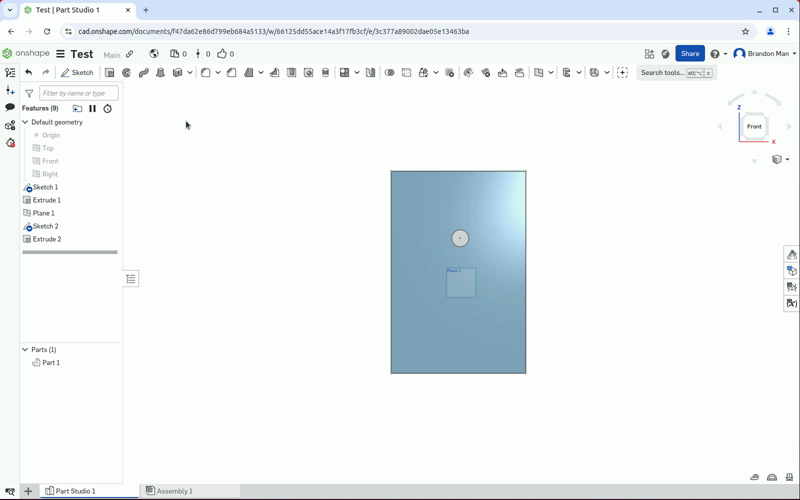
key(left, 2)
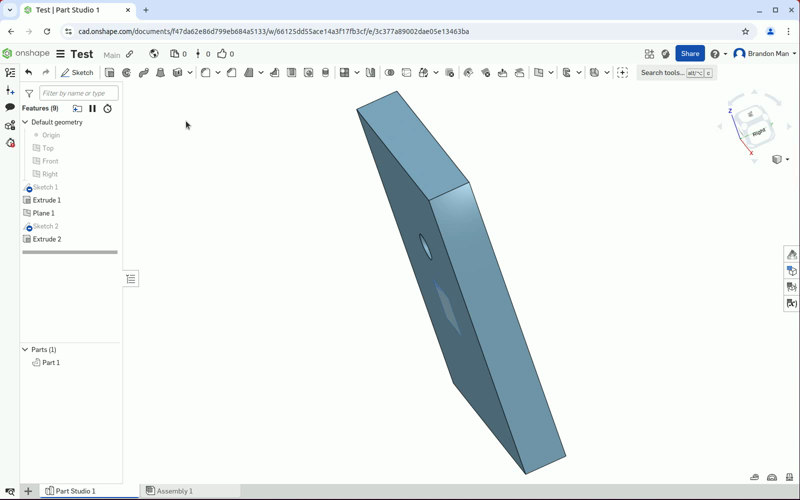
key(down, 2)
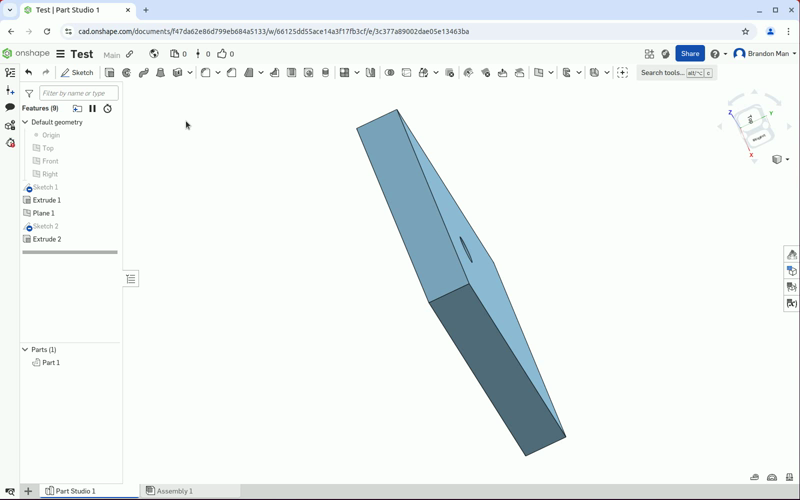
key(up, 2)
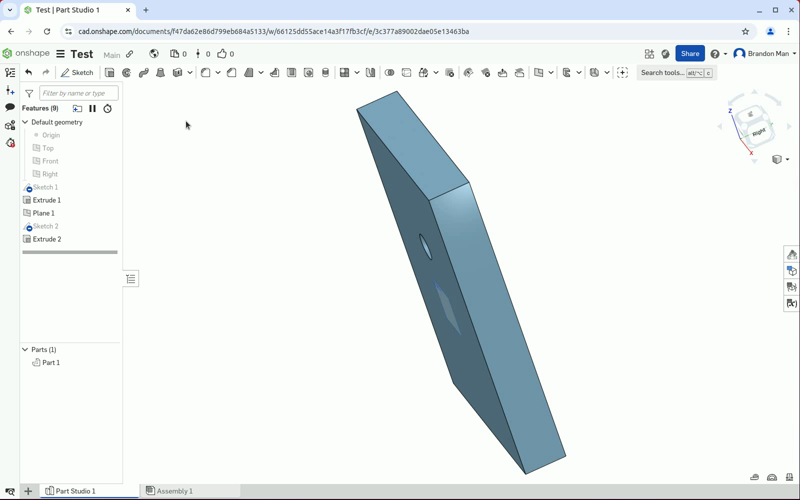
key(right, 2)
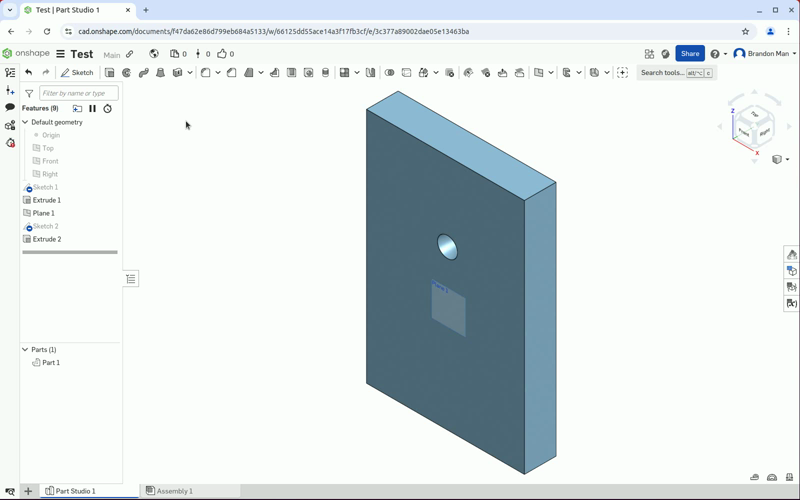
mouse_move(73, 189)
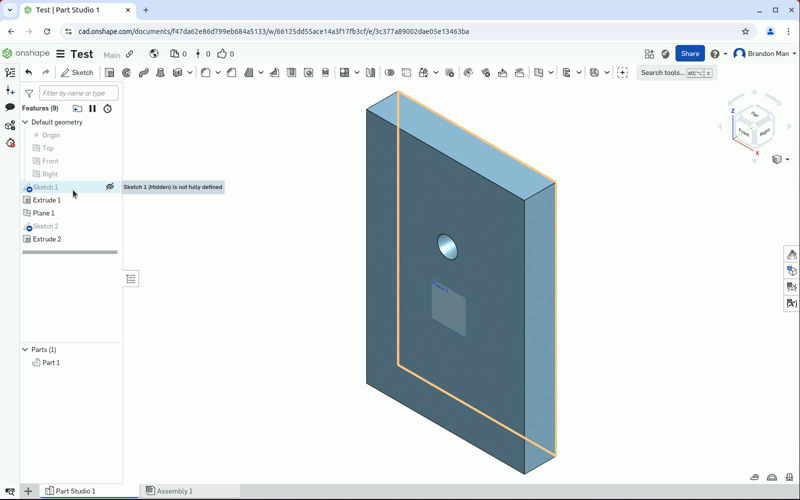
click(73, 189)